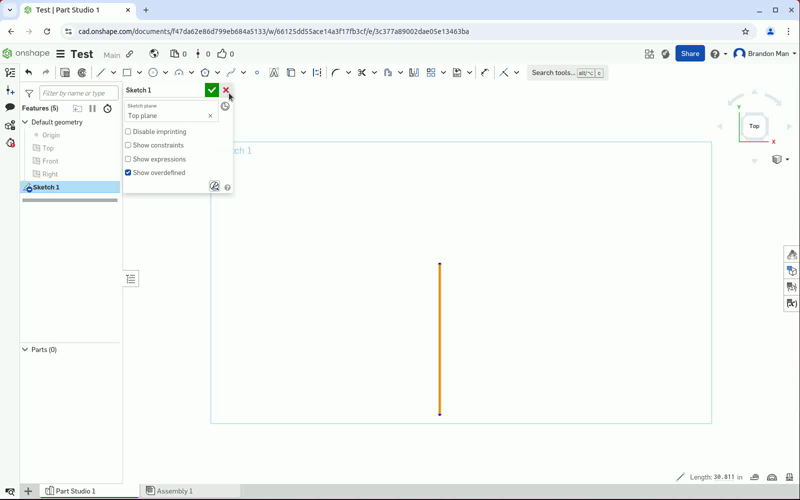
key(shift+h)
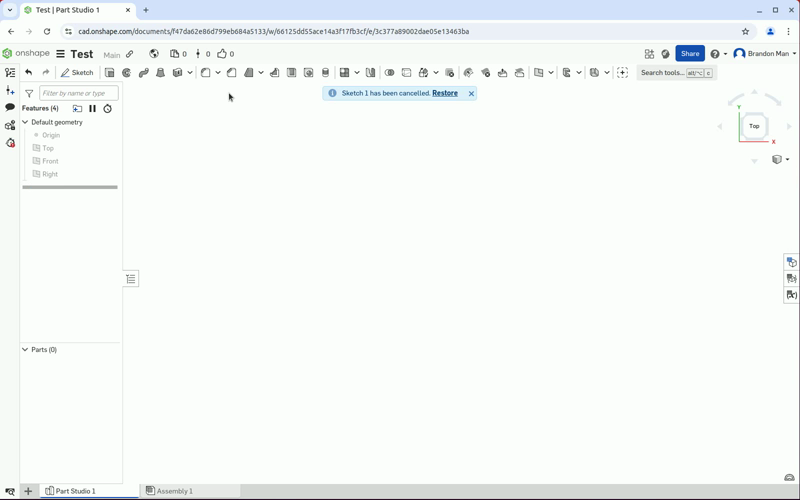
mouse_move(73, 352)
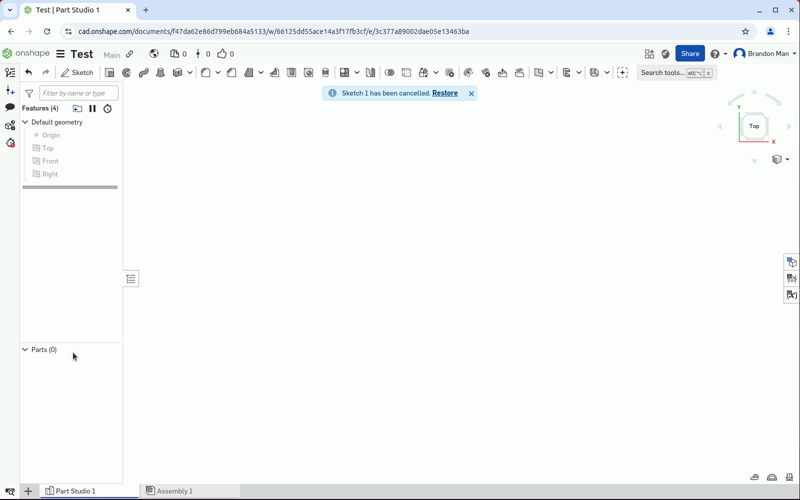
key(y)
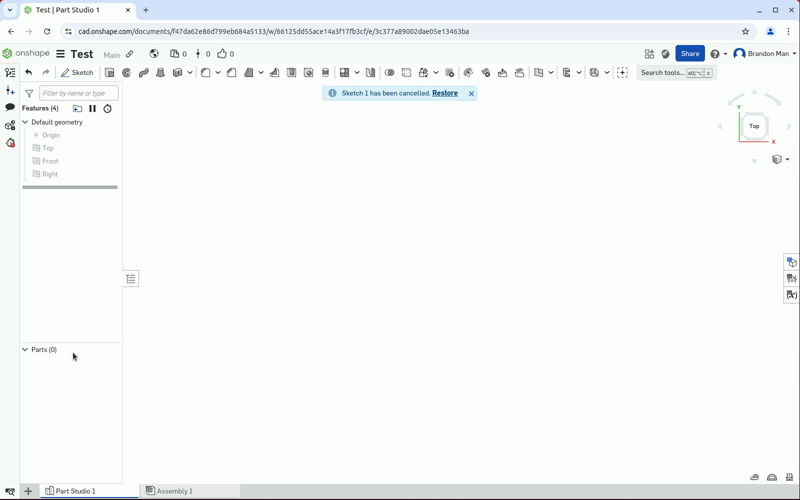
key(shift+p)
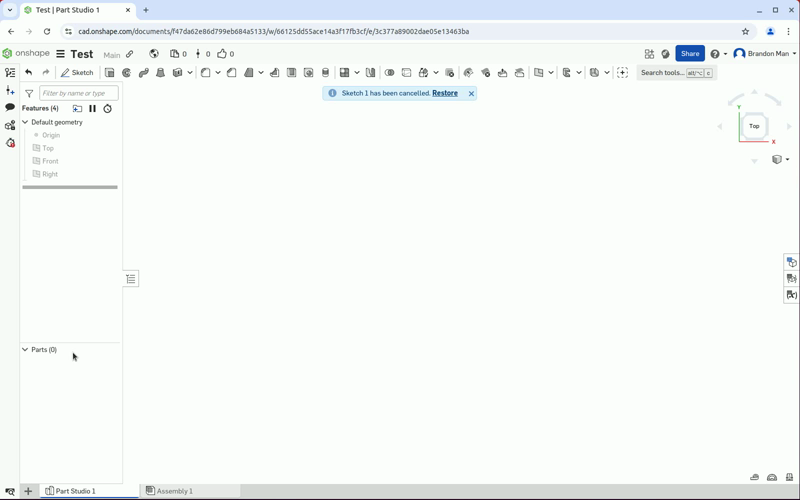
key(space)
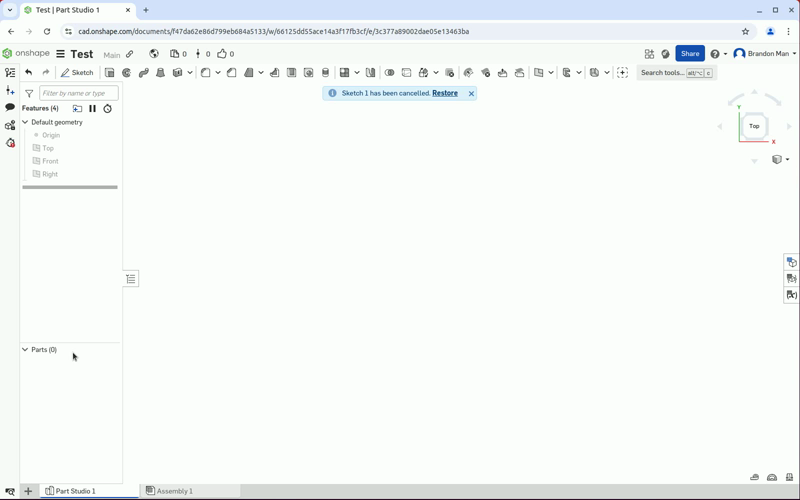
key_down(shift)
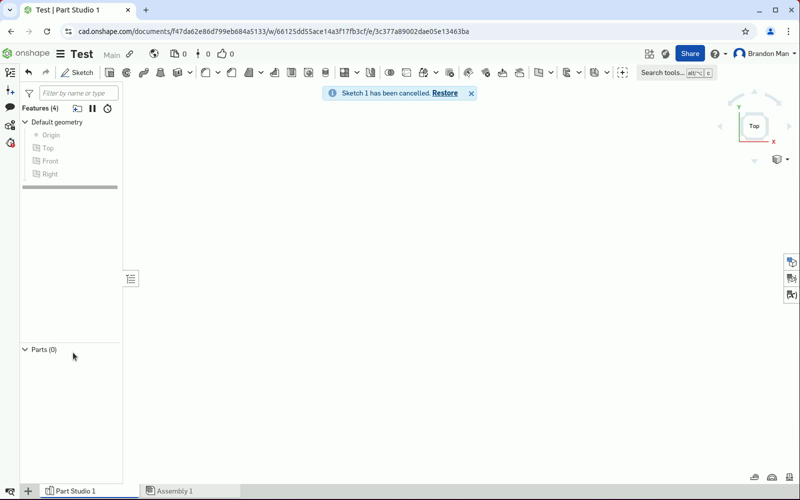
key(up)
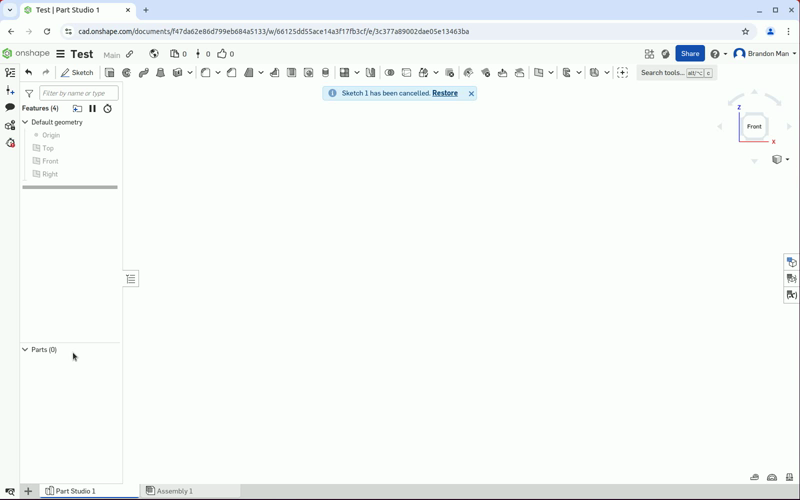
key_up(shift)
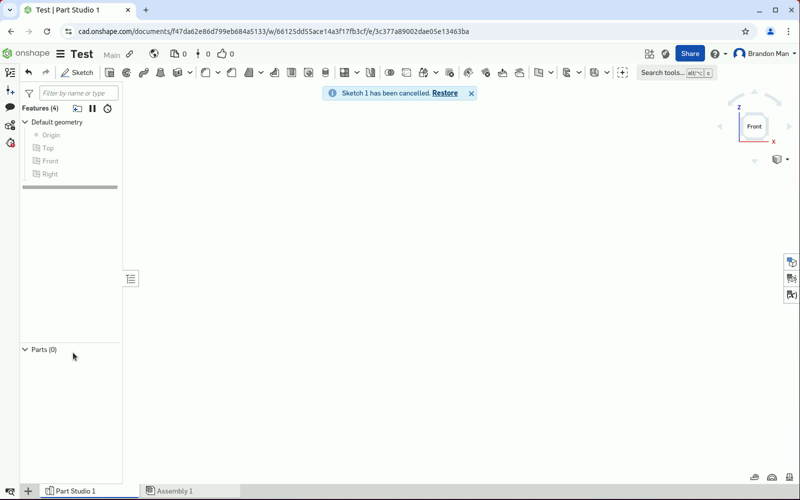
key(space)
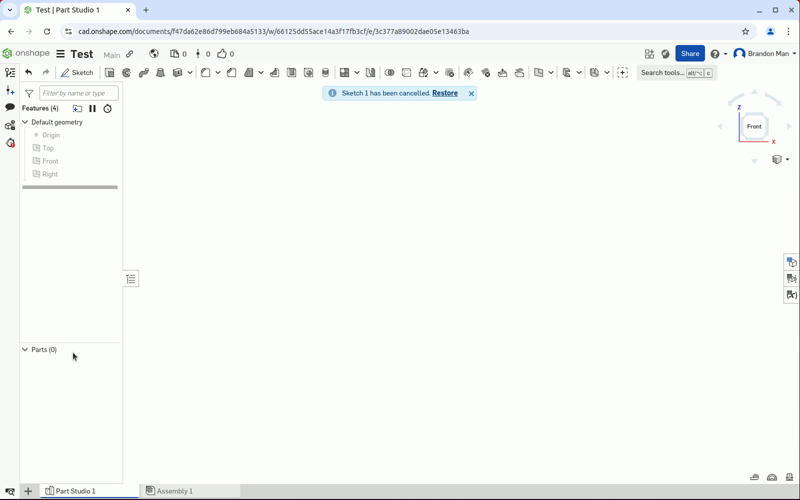
key_down(shift)
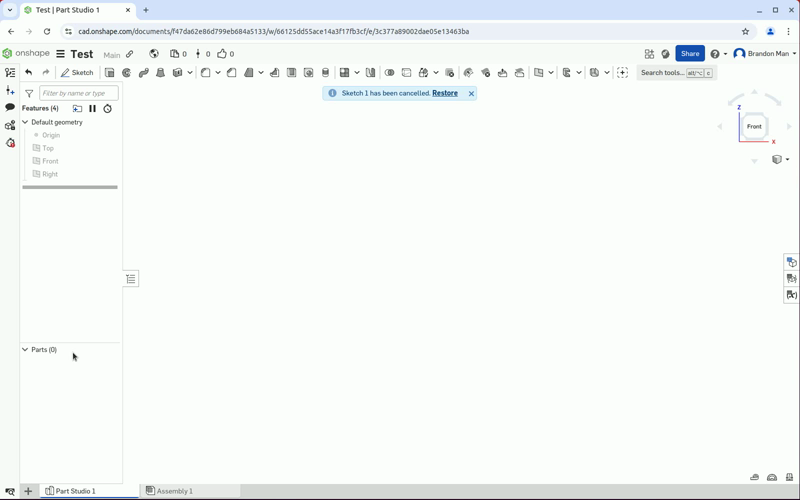
key(left)
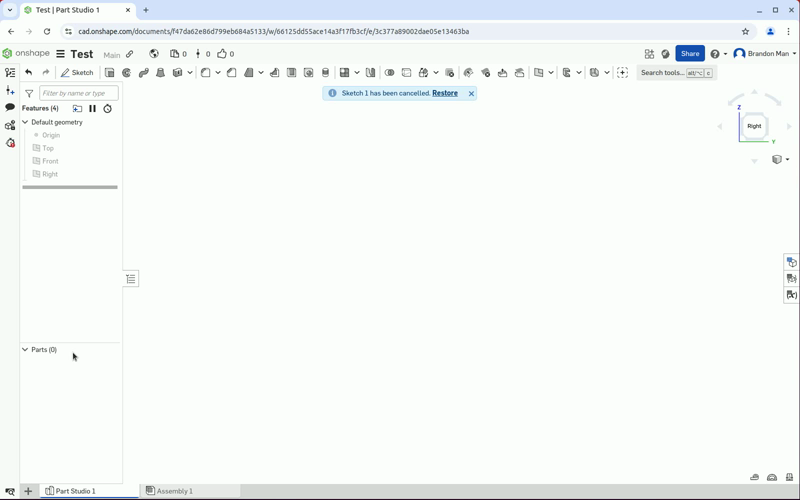
key_up(shift)
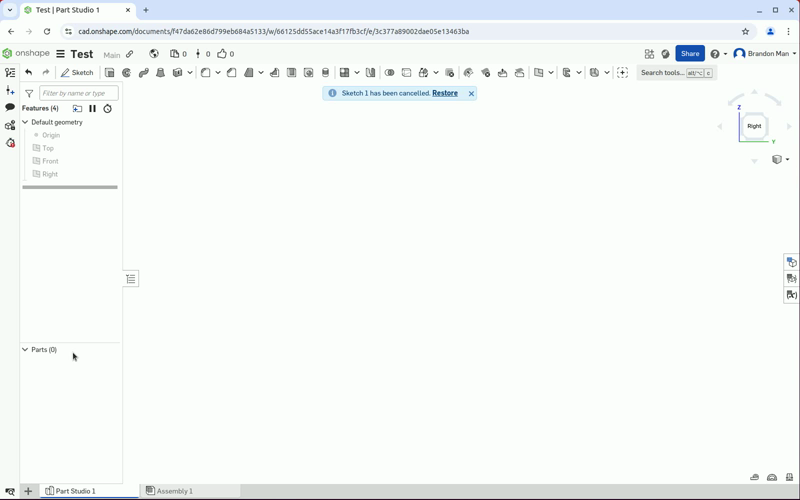
mouse_move(73, 352)
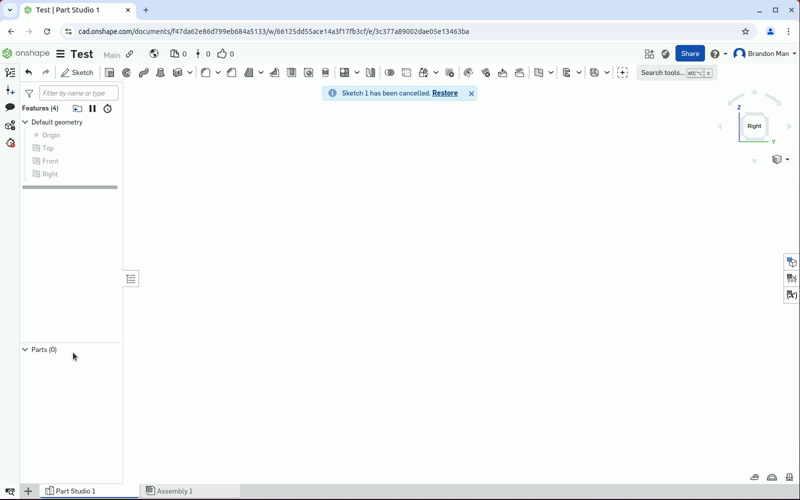
key(shift+y)
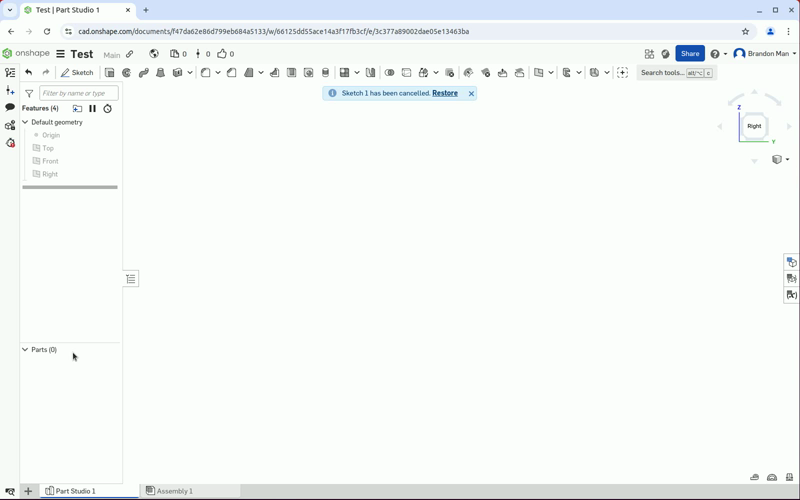
key(shift+s)
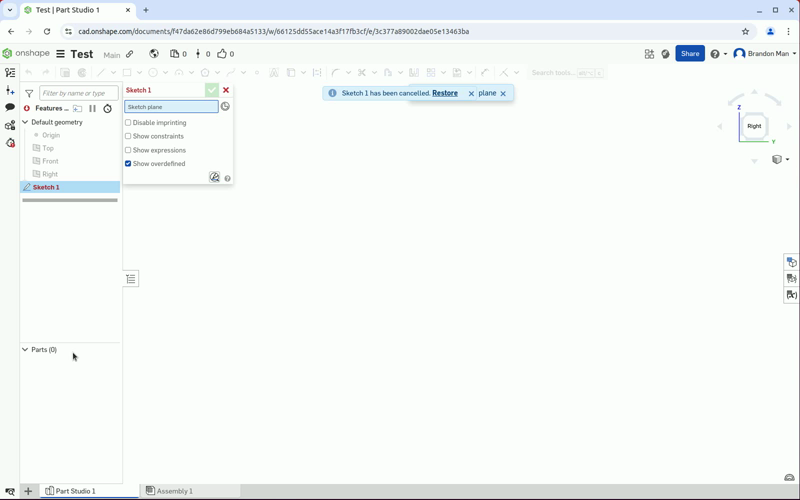
mouse_move(73, 176)
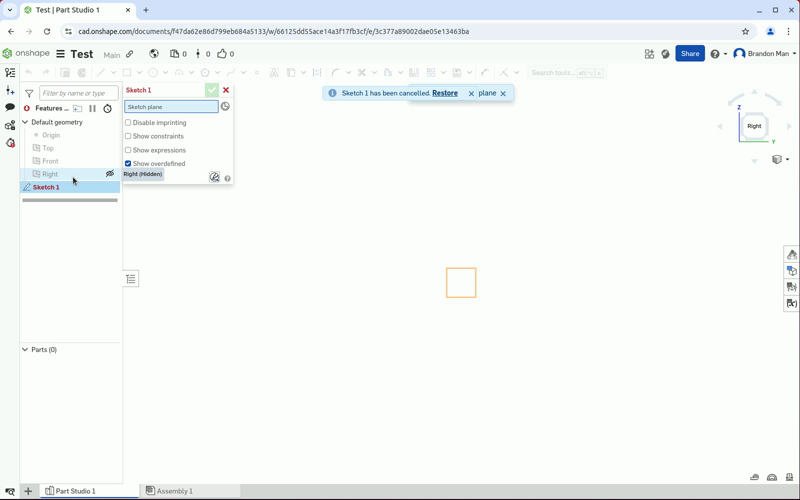
click(73, 176)
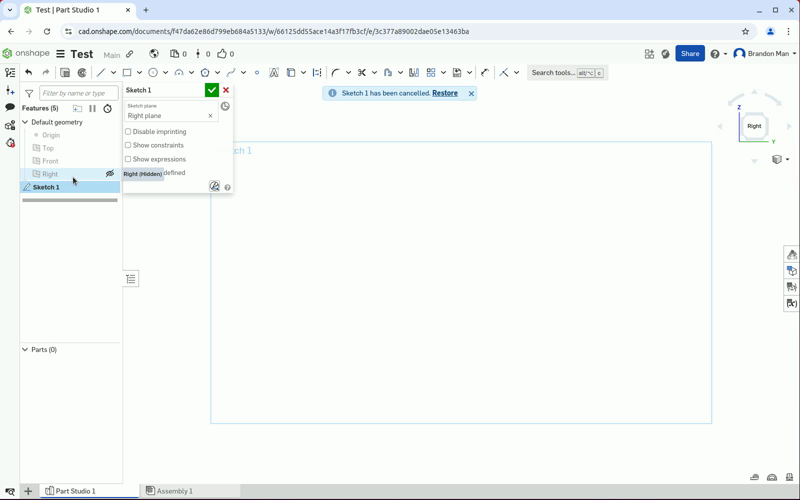
mouse_move(73, 352)
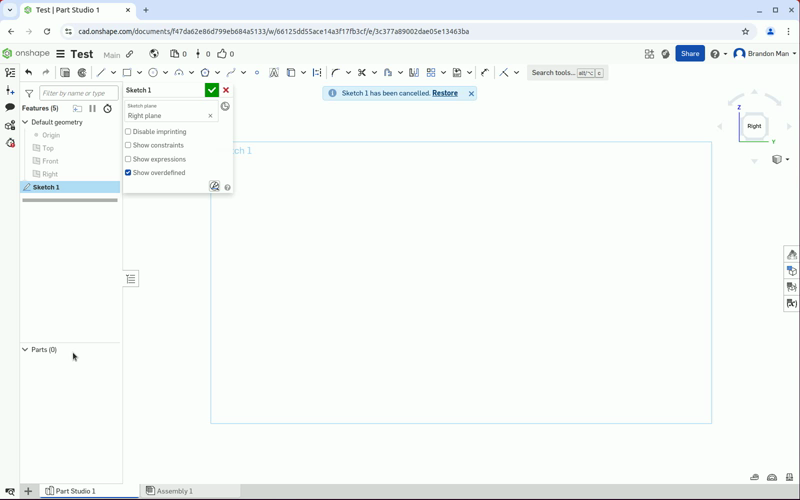
key(y)
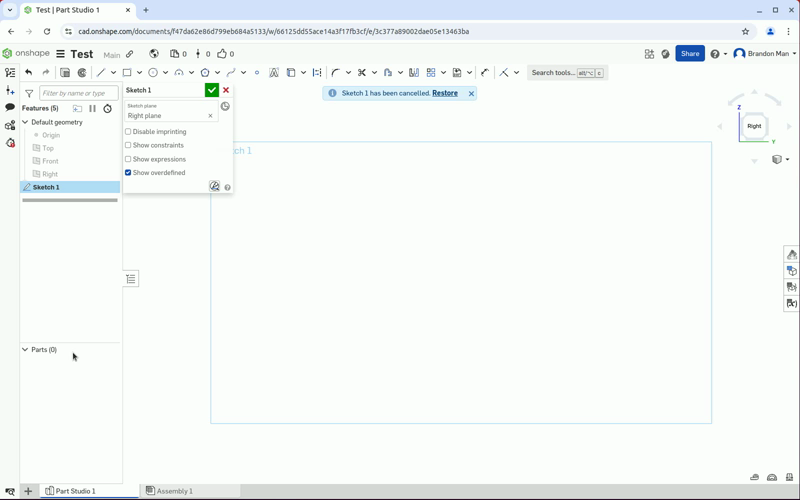
key(l)
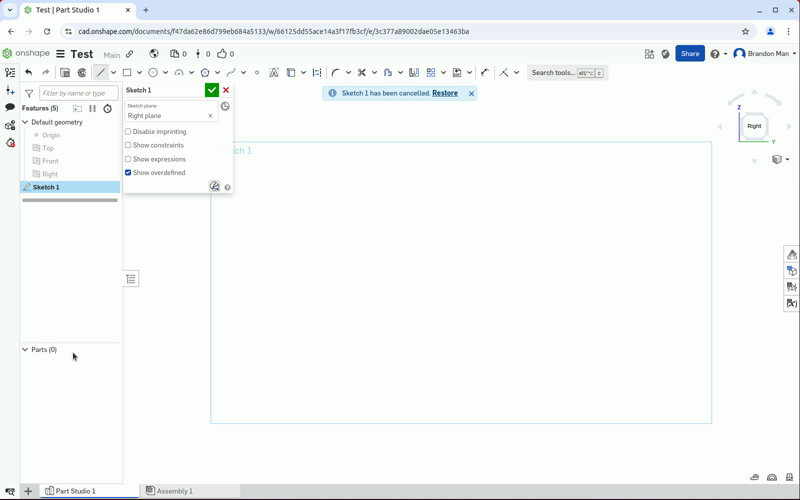
key_down(shift)
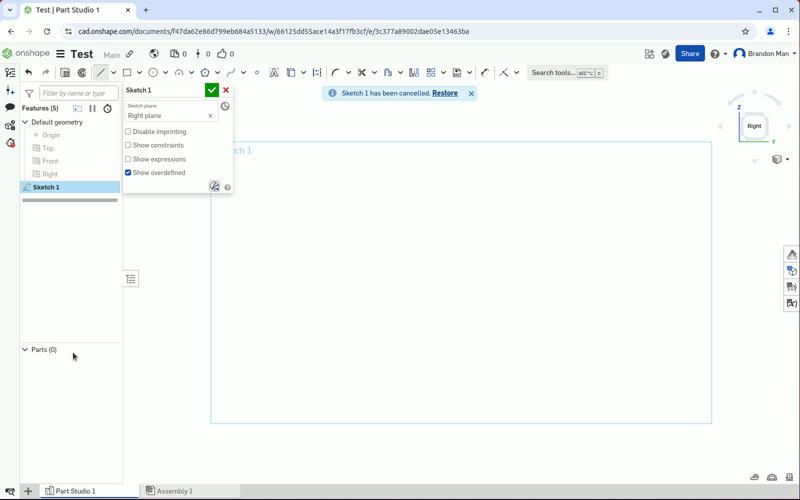
mouse_move(460, 282)
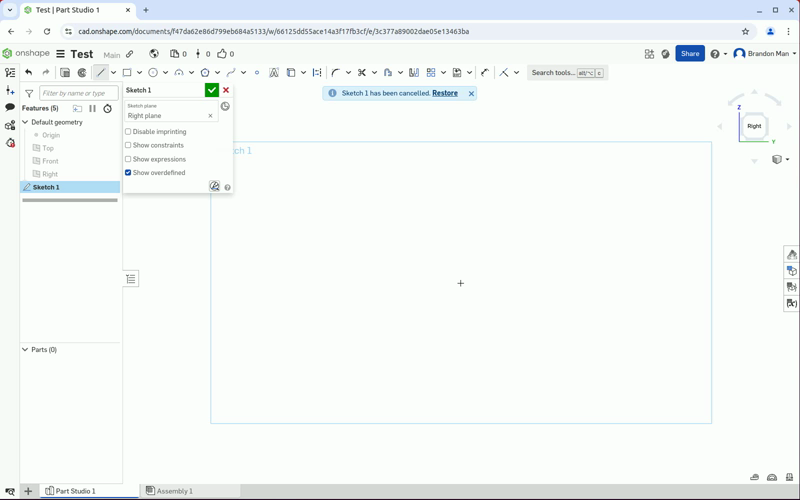
click(460, 282)
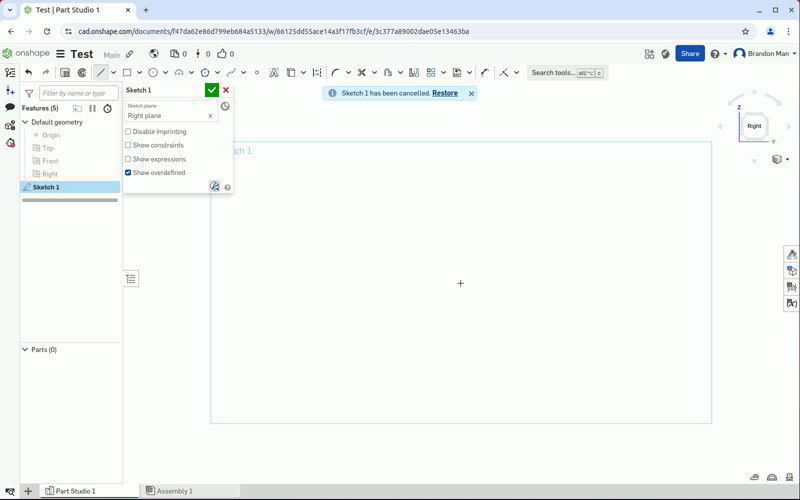
key_up(shift)
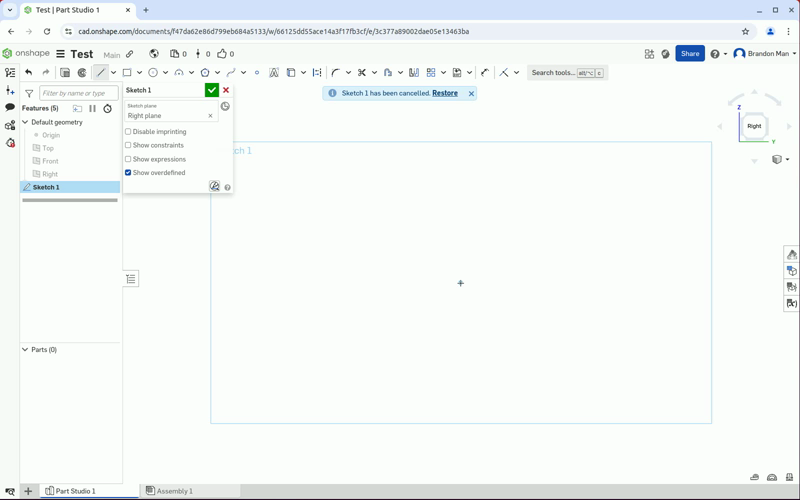
key_down(shift)
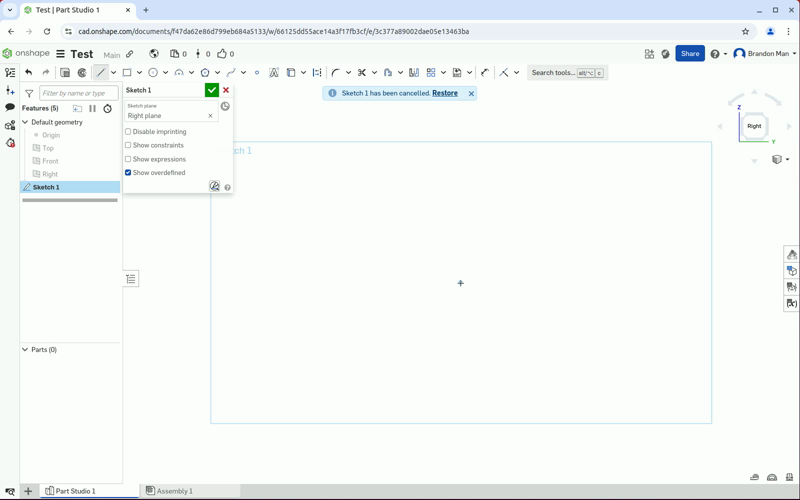
mouse_move(550, 282)
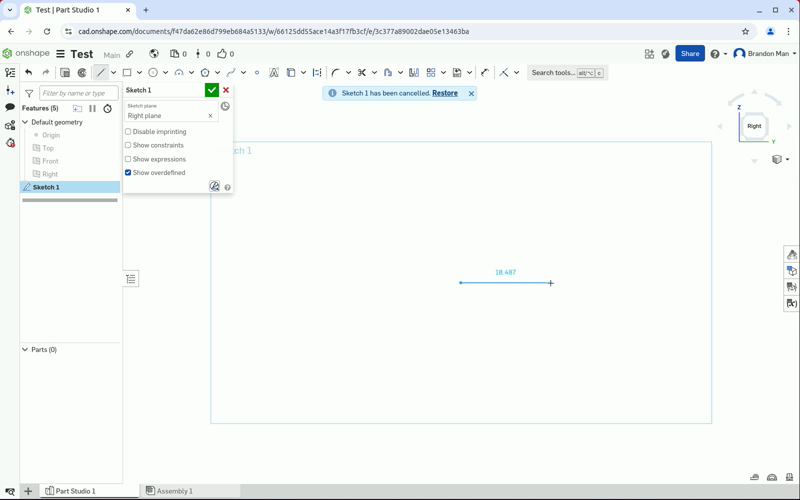
click(550, 282)
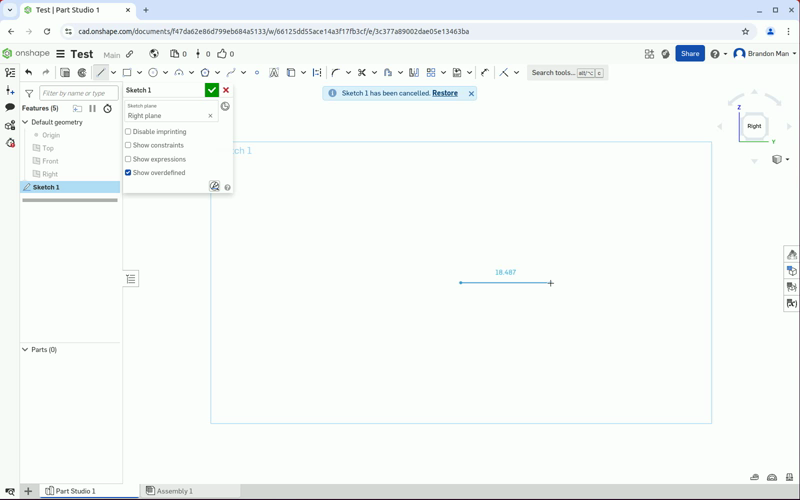
key_up(shift)
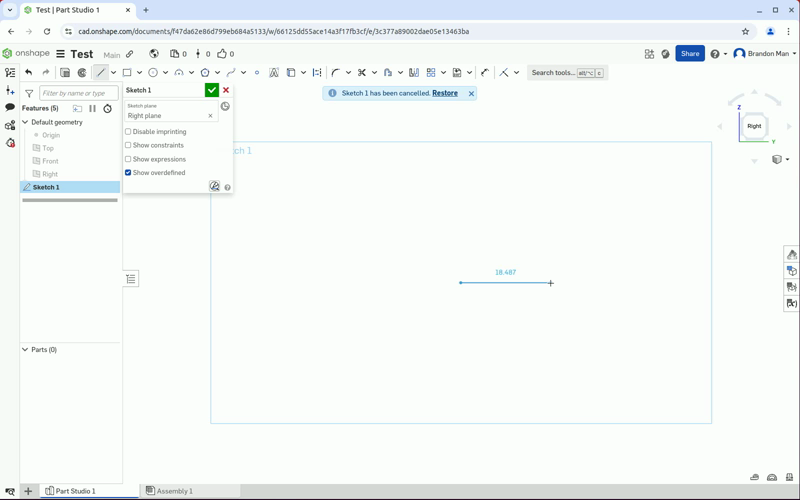
key_down(shift)
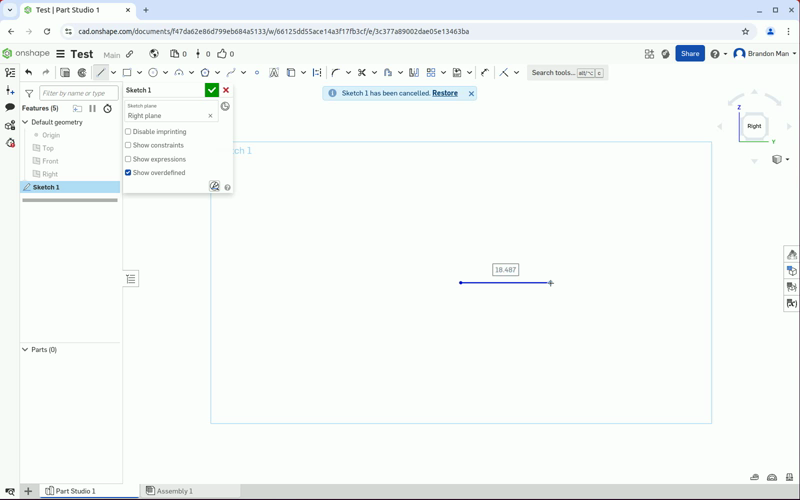
mouse_move(550, 170)
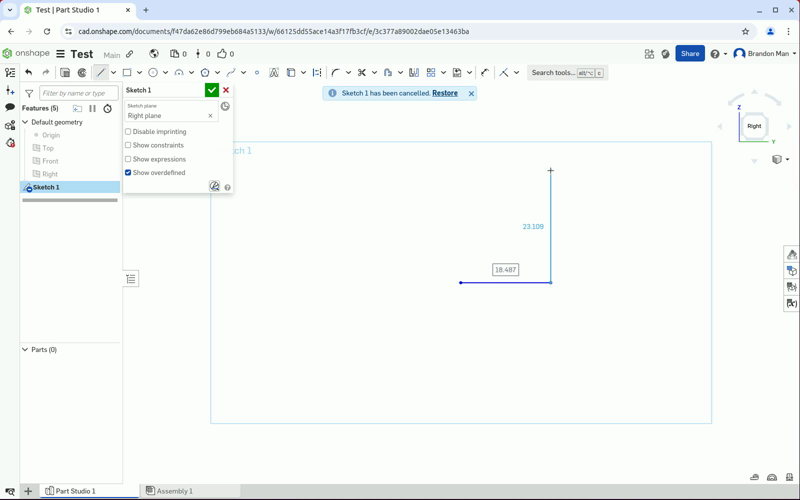
click(550, 170)
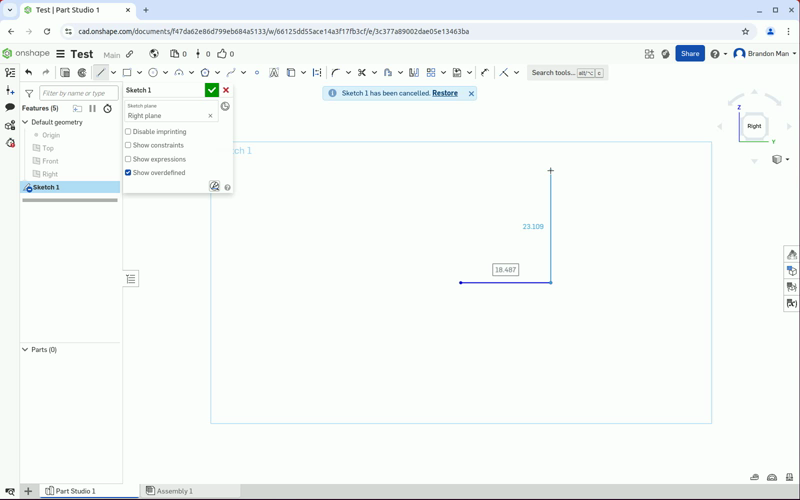
key_up(shift)
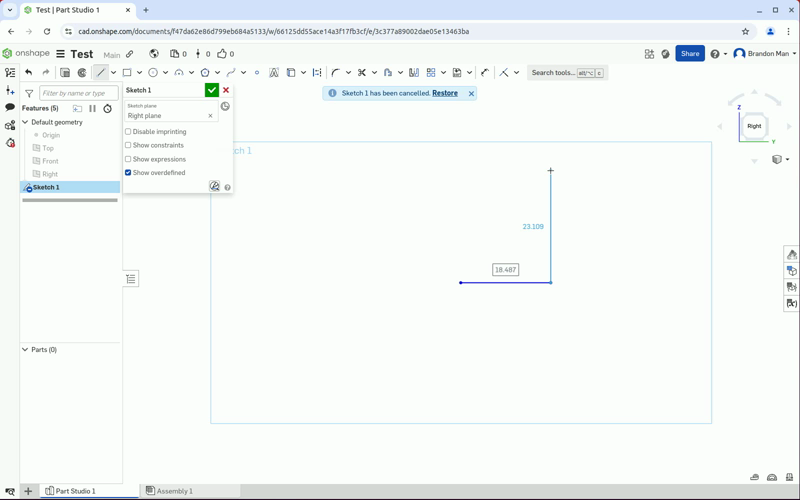
key_down(shift)
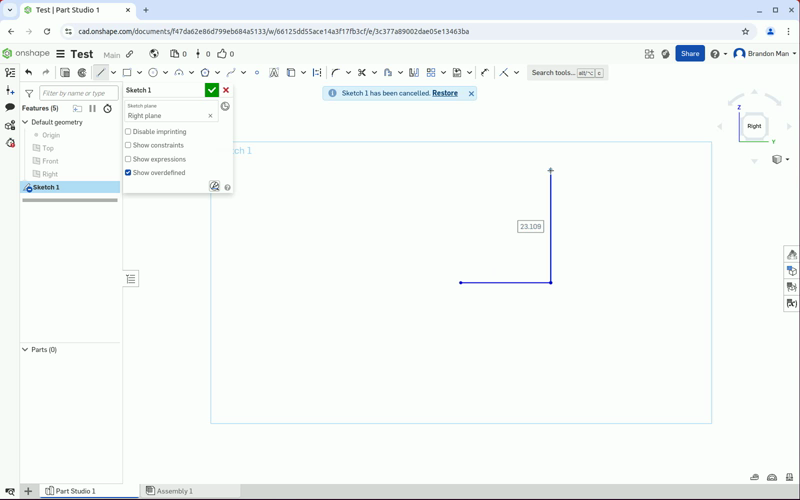
mouse_move(580, 170)
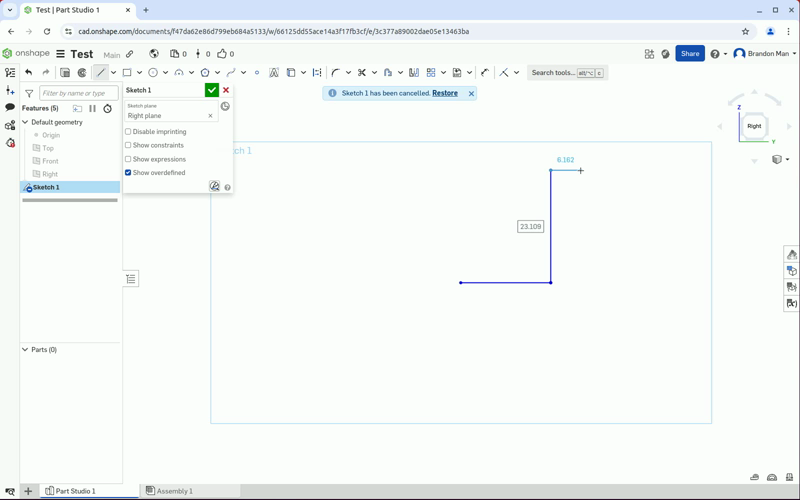
mouse_move(528, 170)
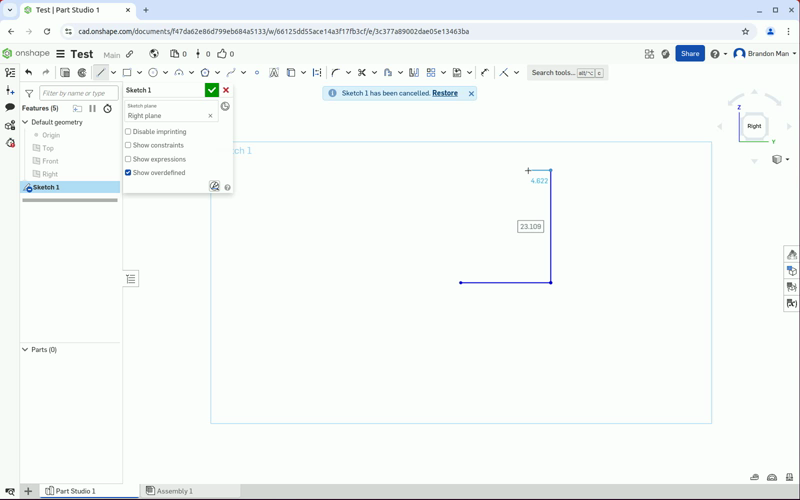
click(528, 170)
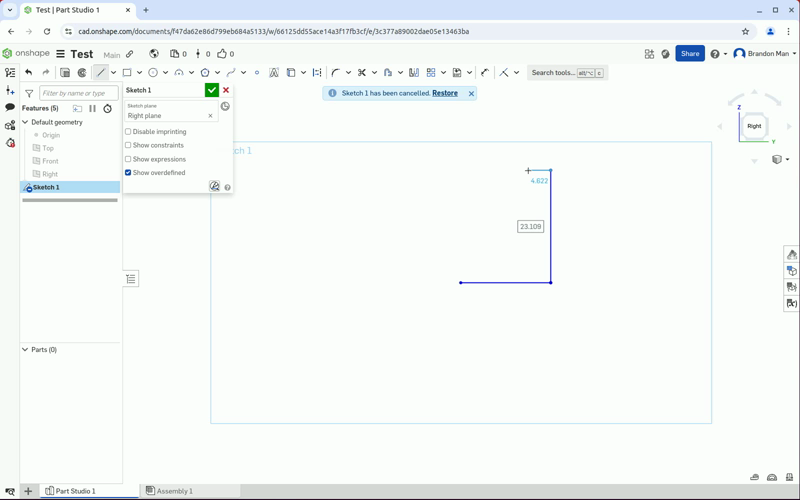
key_up(shift)
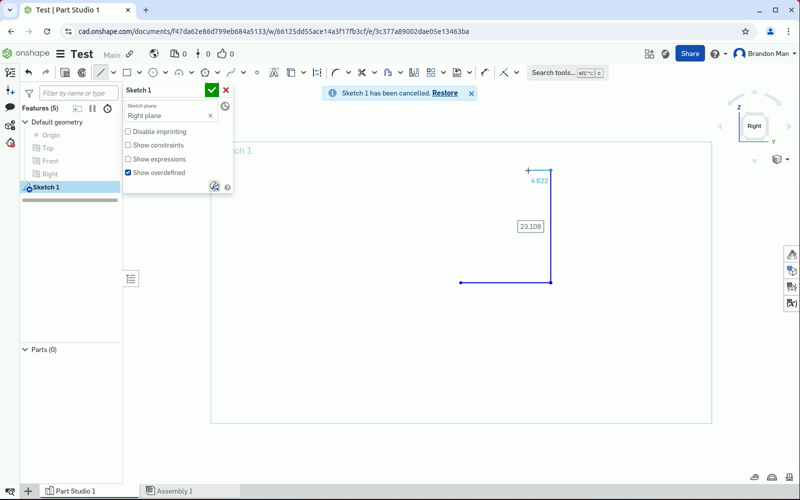
key_down(shift)
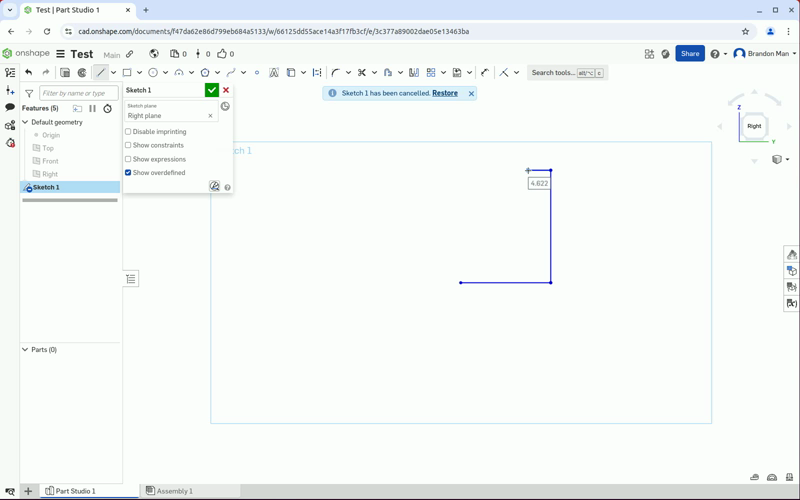
mouse_move(460, 260)
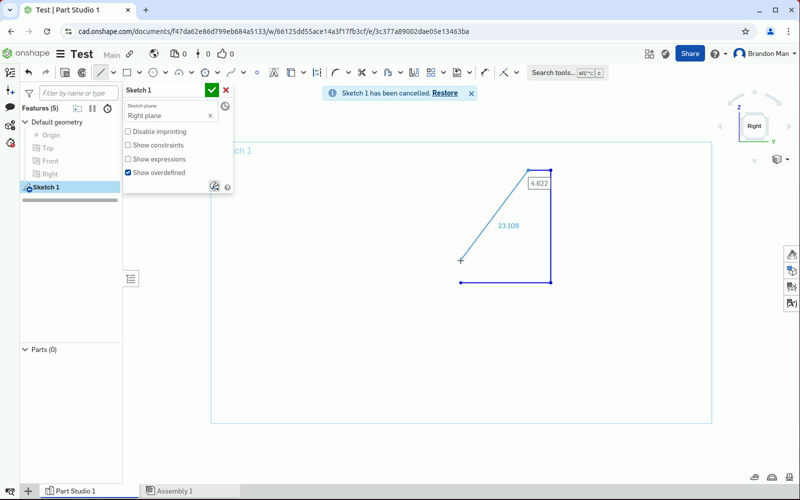
click(460, 260)
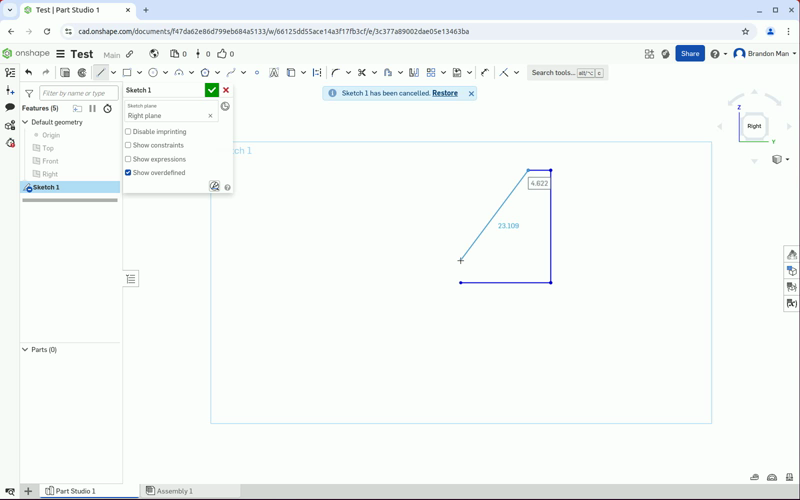
key_up(shift)
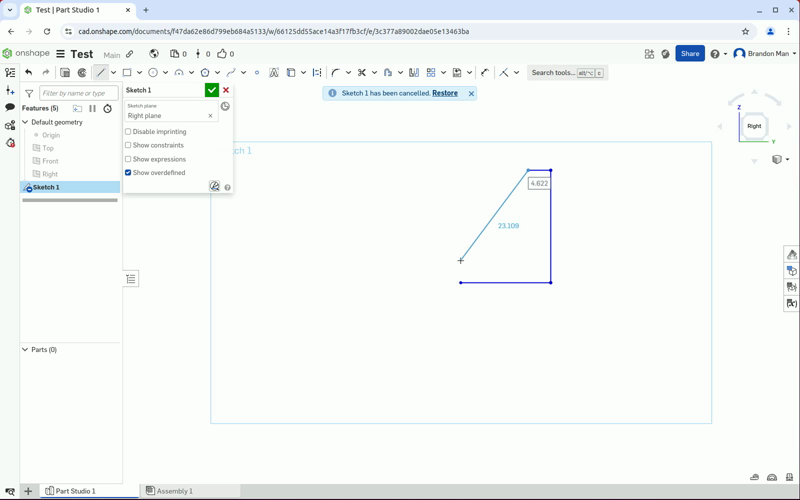
mouse_move(490, 260)
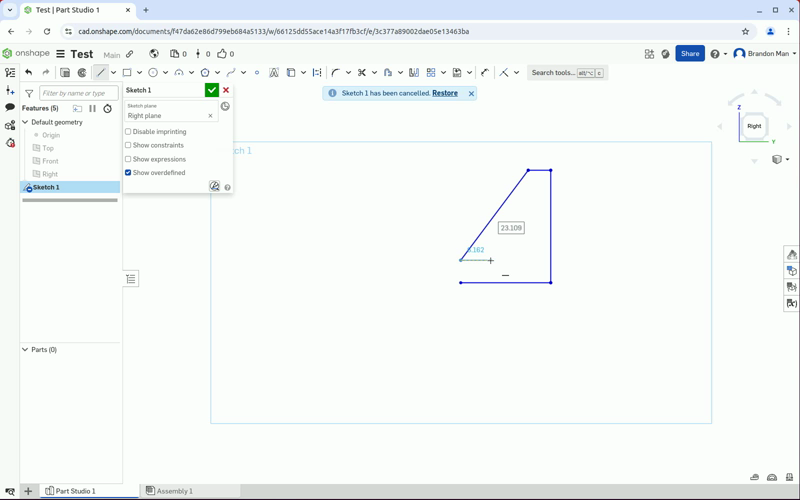
key_down(shift)
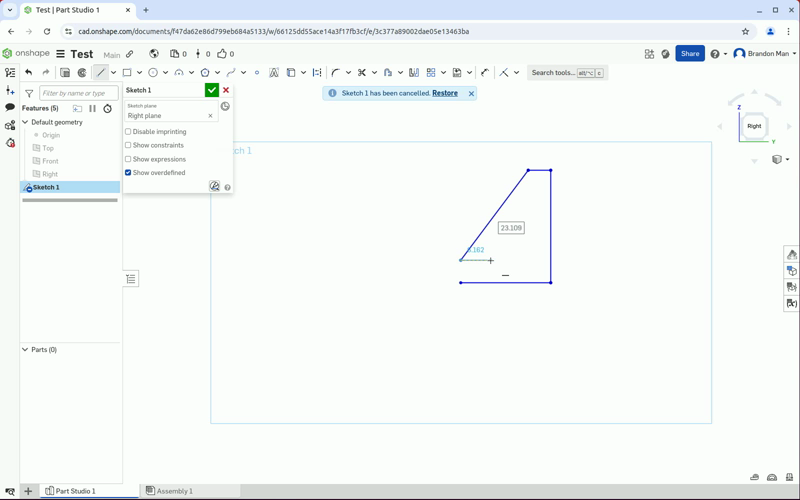
mouse_move(460, 282)
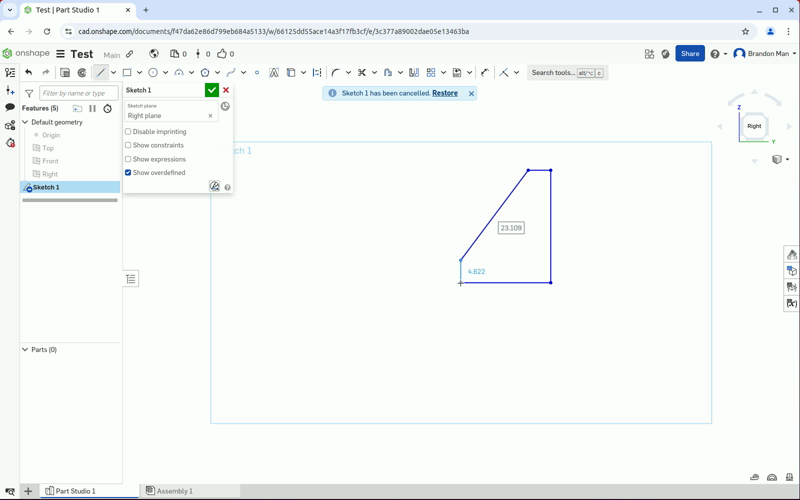
key_up(shift)
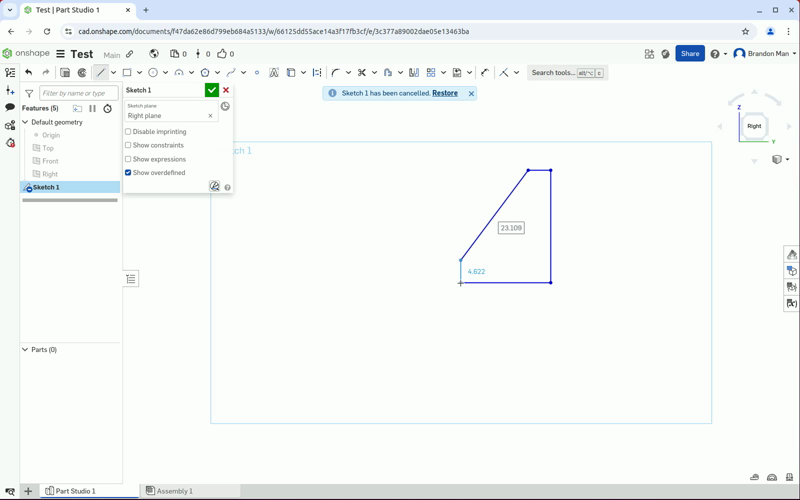
click(460, 282)
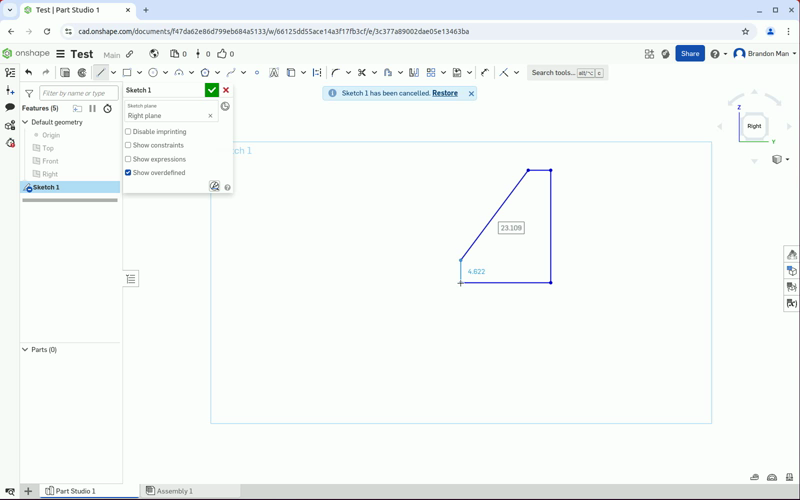
key(esc)
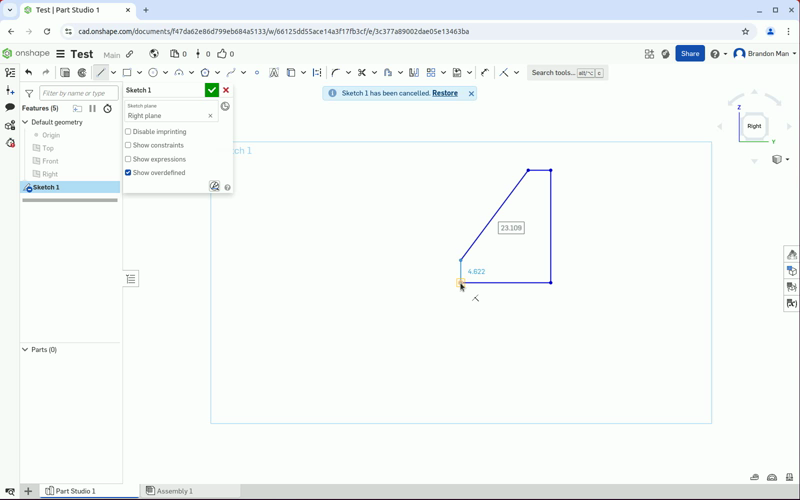
mouse_move(515, 243)
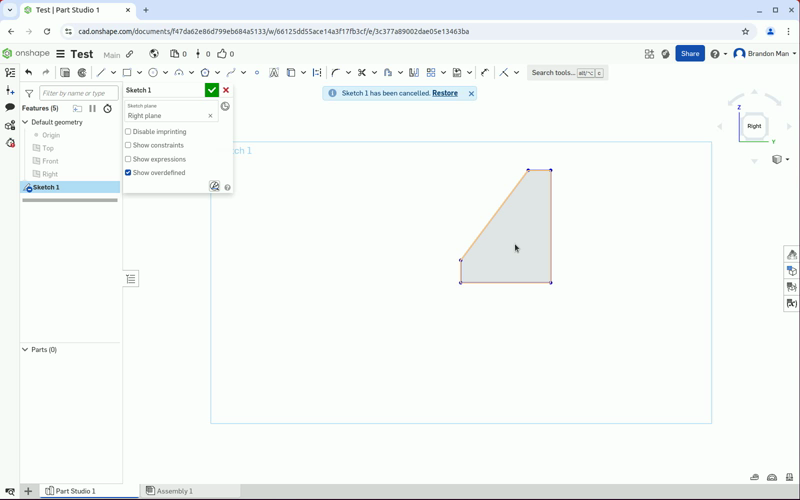
click(515, 243)
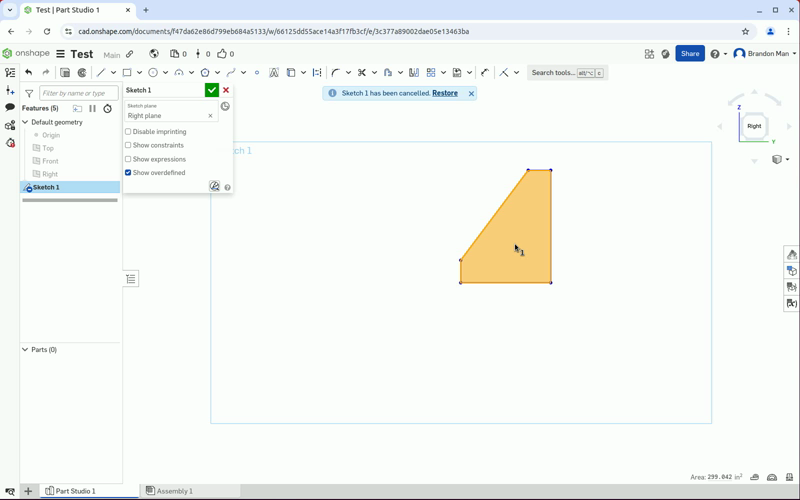
mouse_move(73, 352)
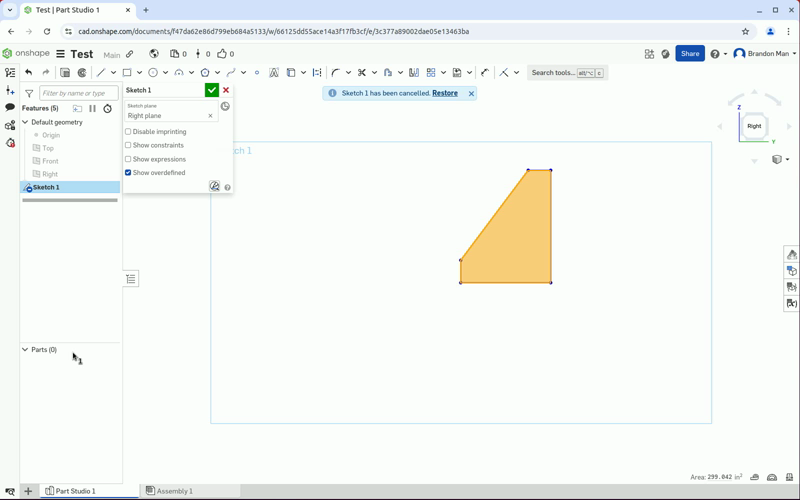
key(shift+y)
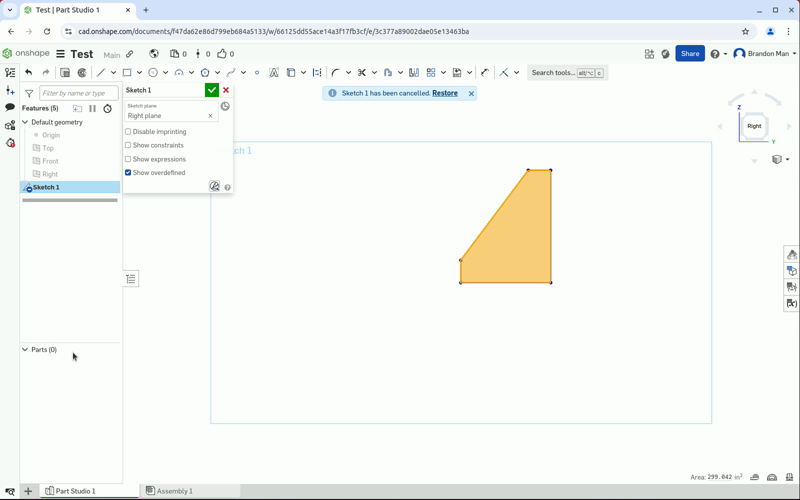
key(shift+e)
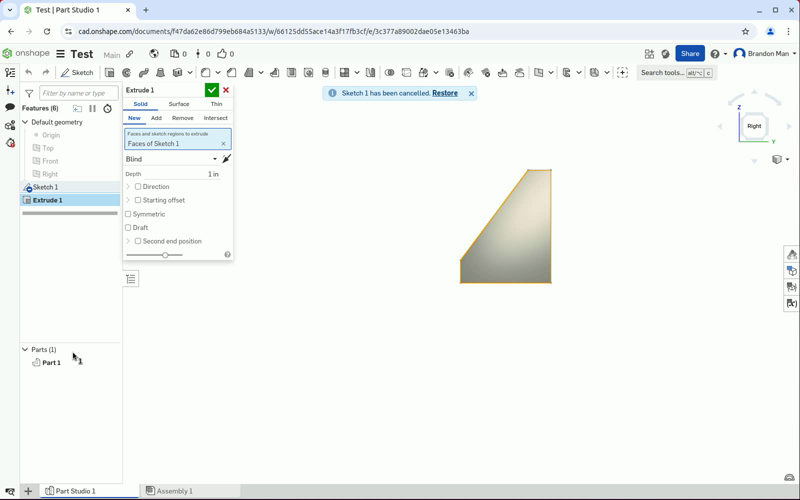
mouse_move(143, 106)
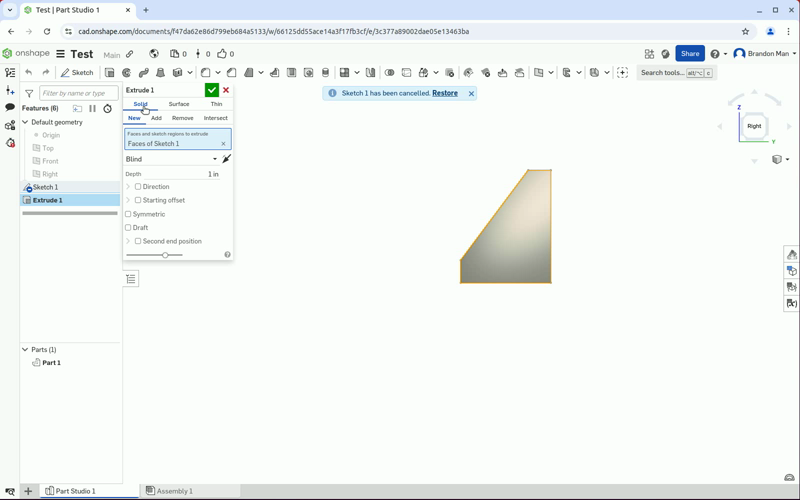
click(143, 106)
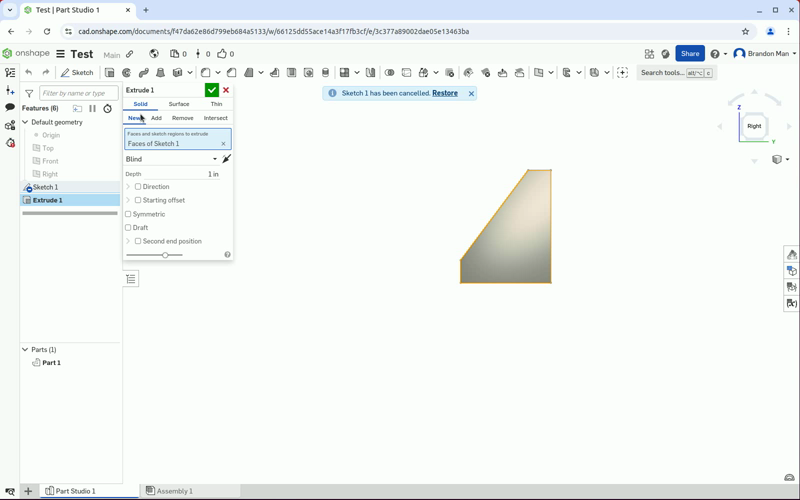
mouse_move(137, 120)
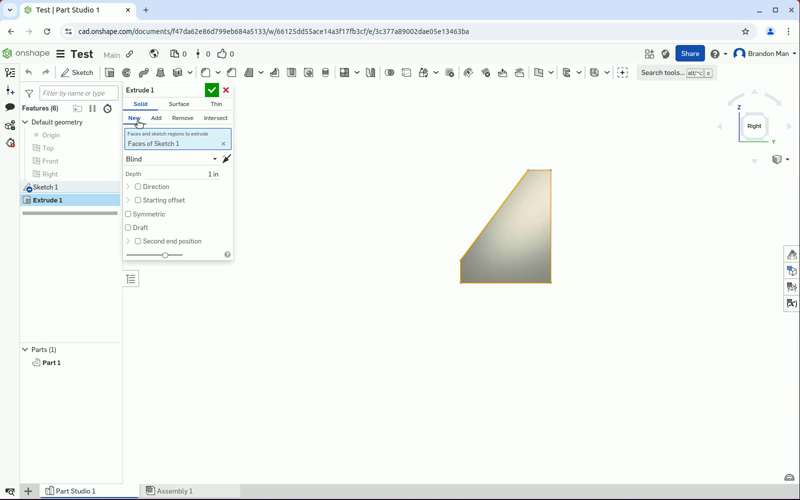
click(137, 120)
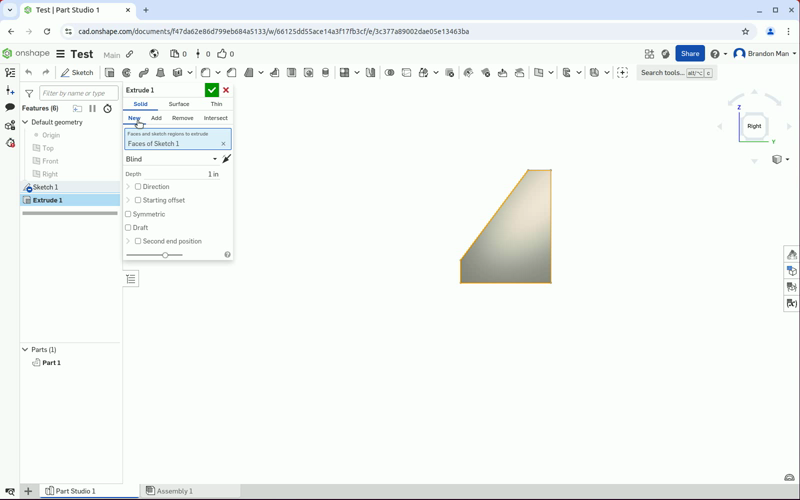
key(tab, 4)
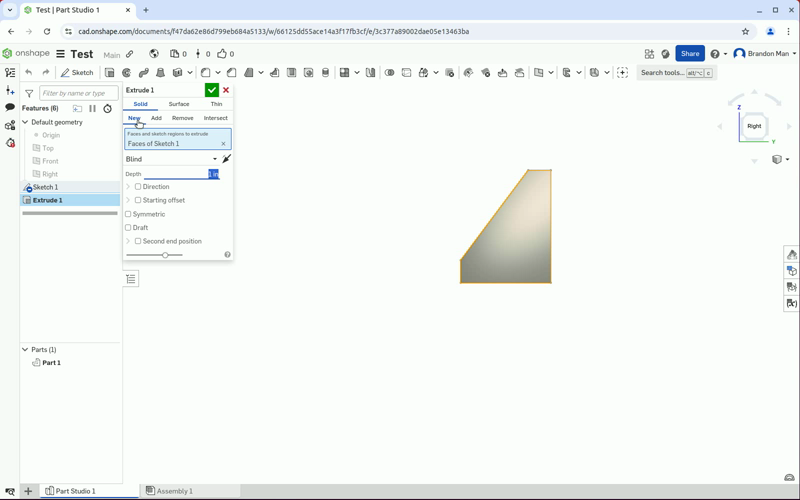
text(18.535)
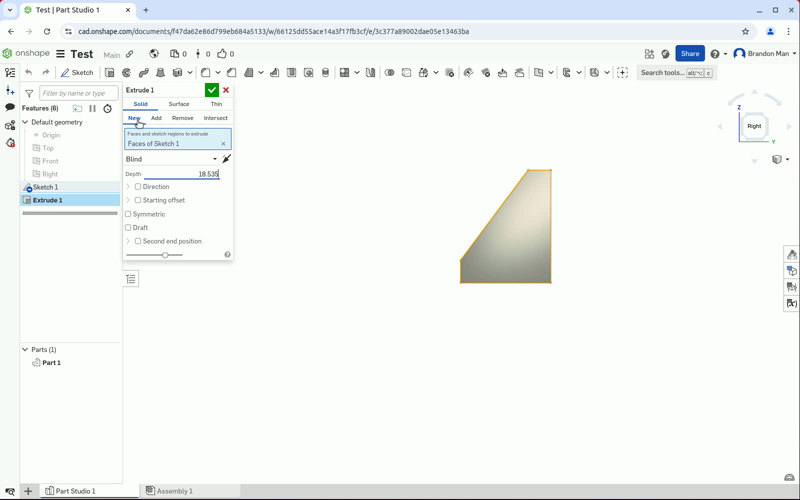
key(enter)
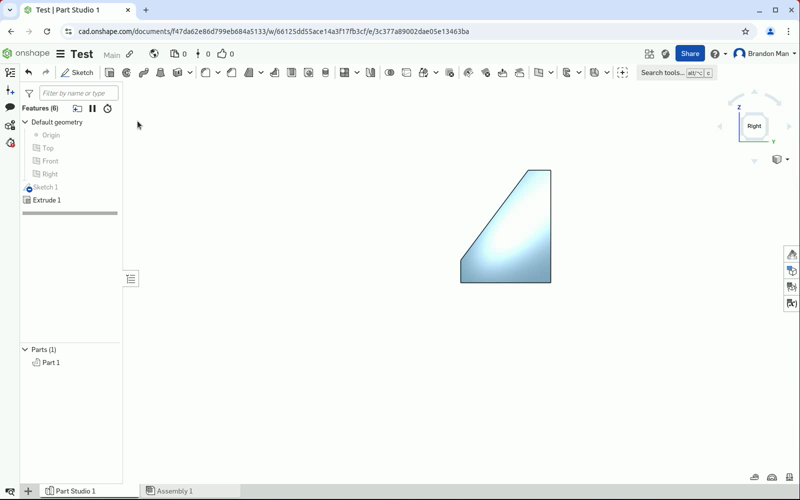
key(shift+h)
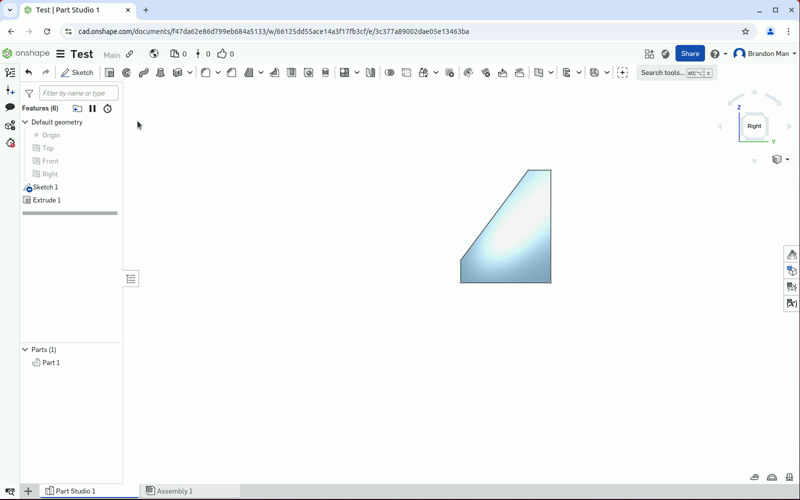
key(shift+h)
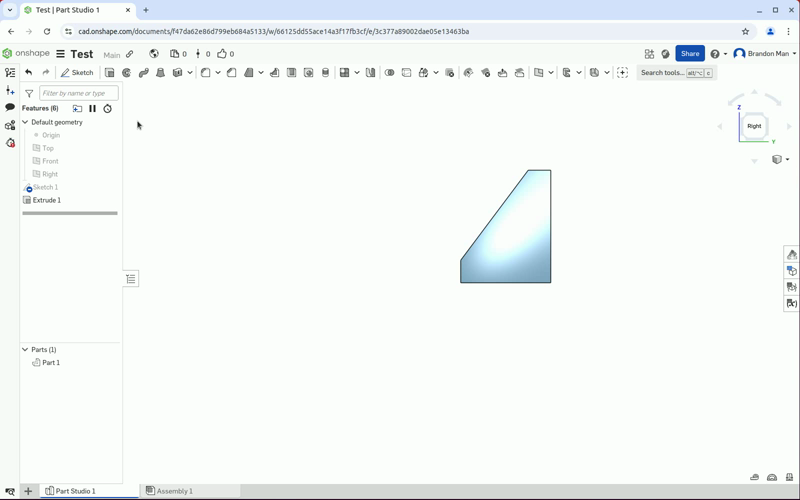
mouse_move(73, 189)
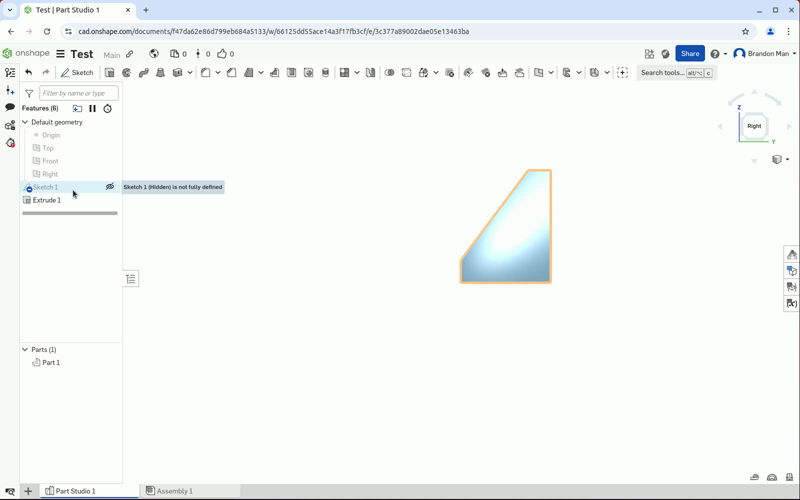
click(73, 189)
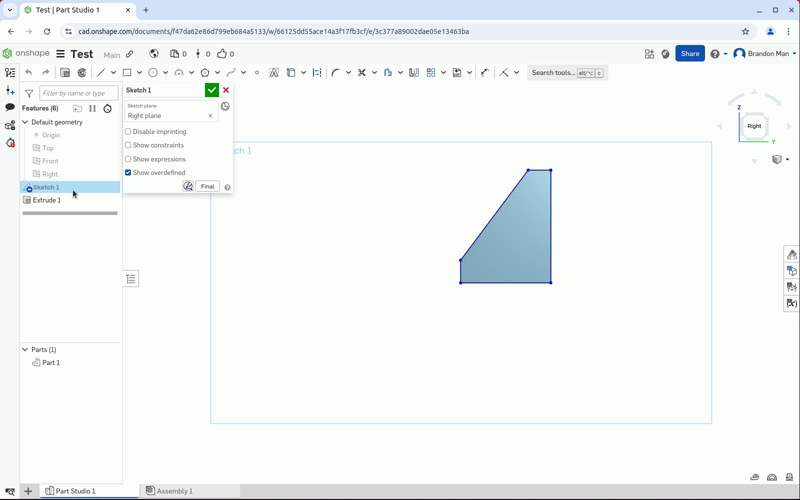
mouse_move(229, 92)
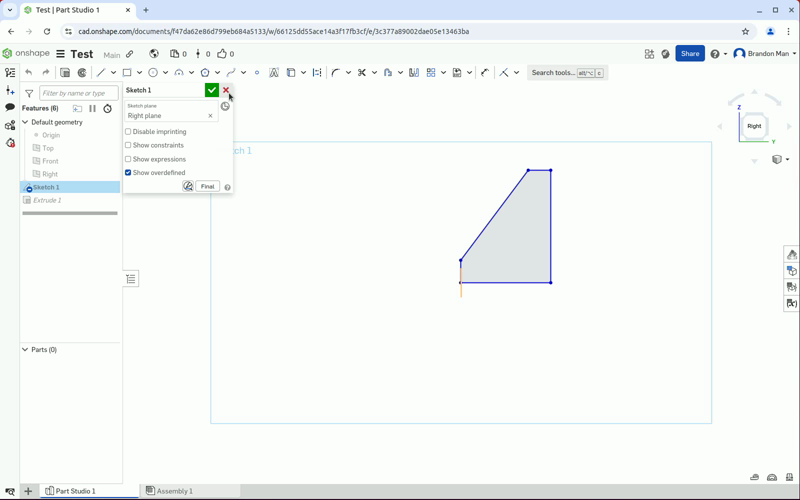
click(229, 92)
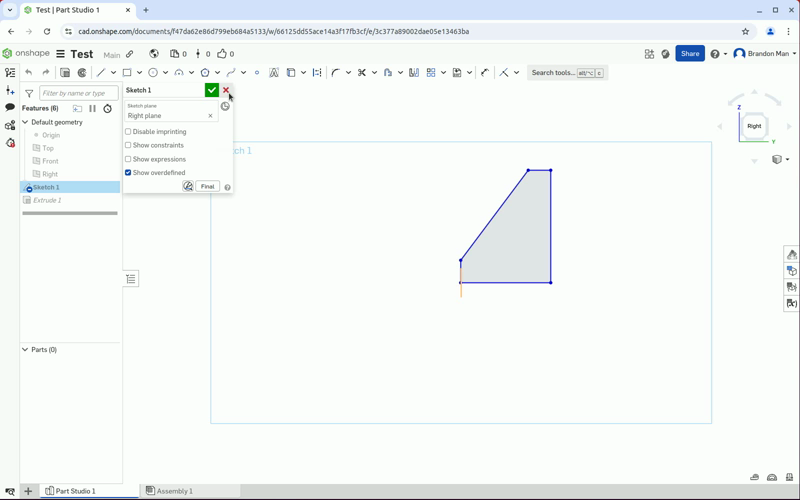
key(shift+s)
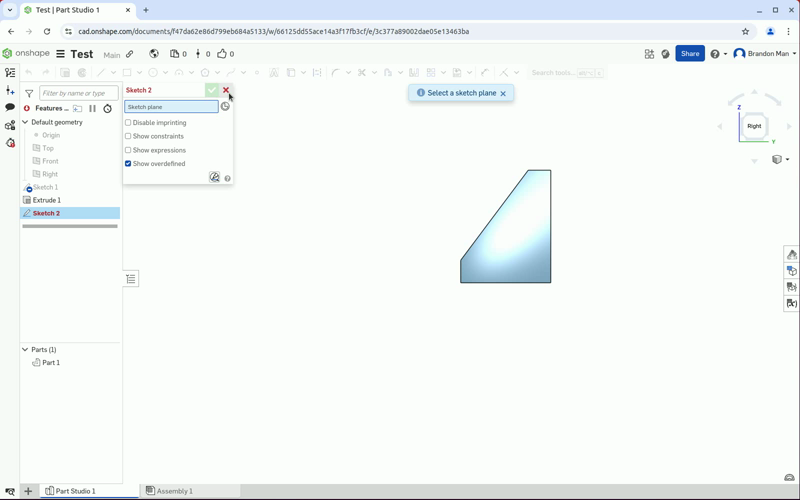
mouse_move(73, 176)
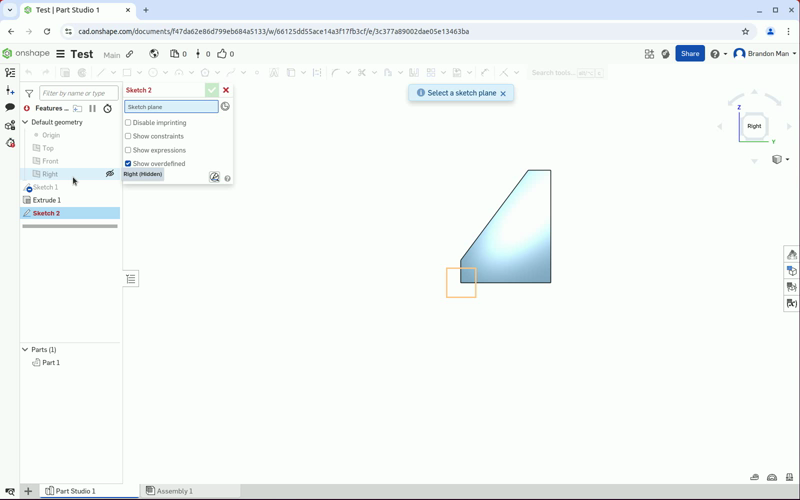
click(73, 176)
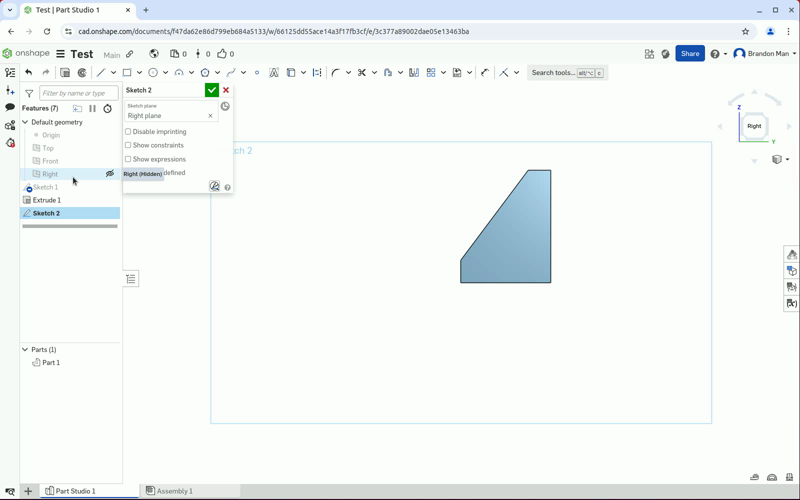
mouse_move(73, 352)
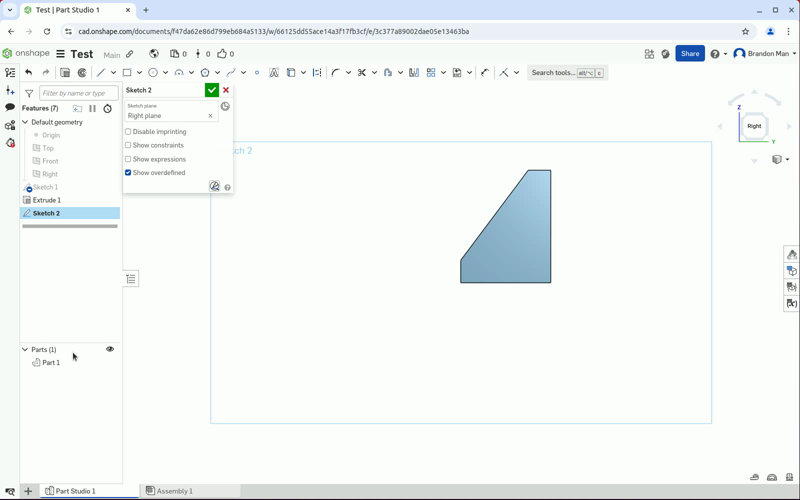
key(y)
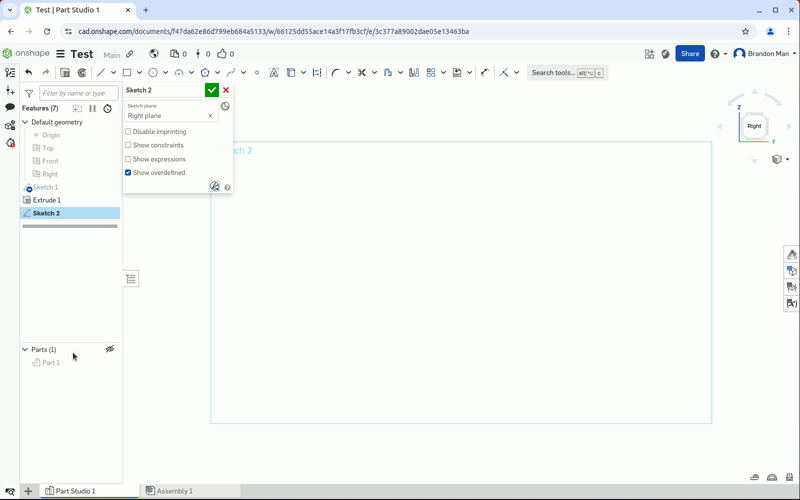
key(l)
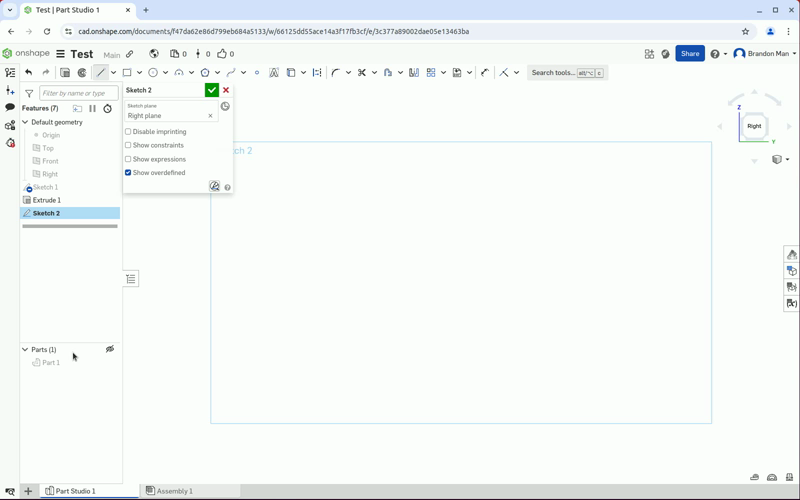
key_down(shift)
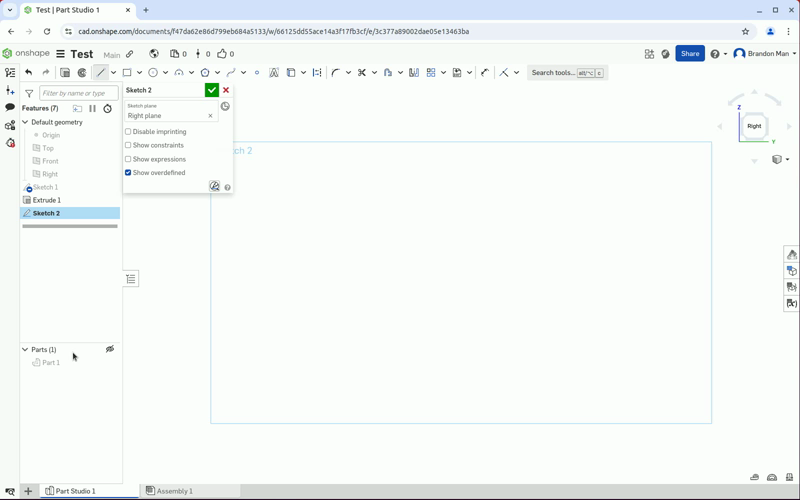
mouse_move(460, 282)
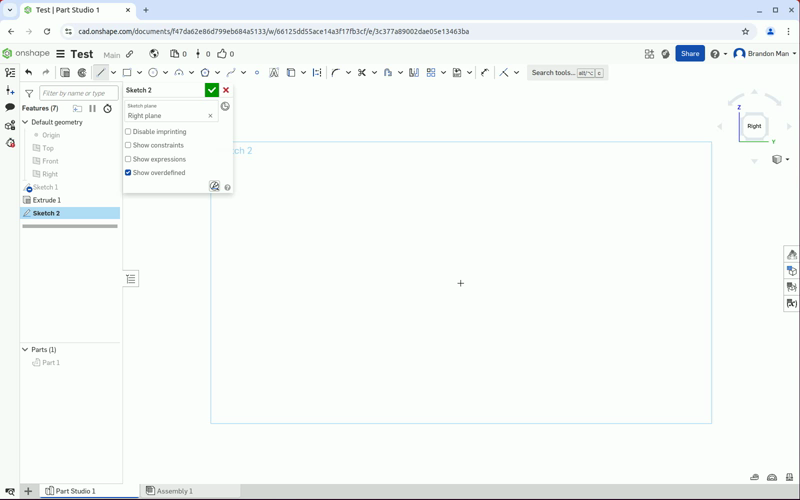
click(460, 282)
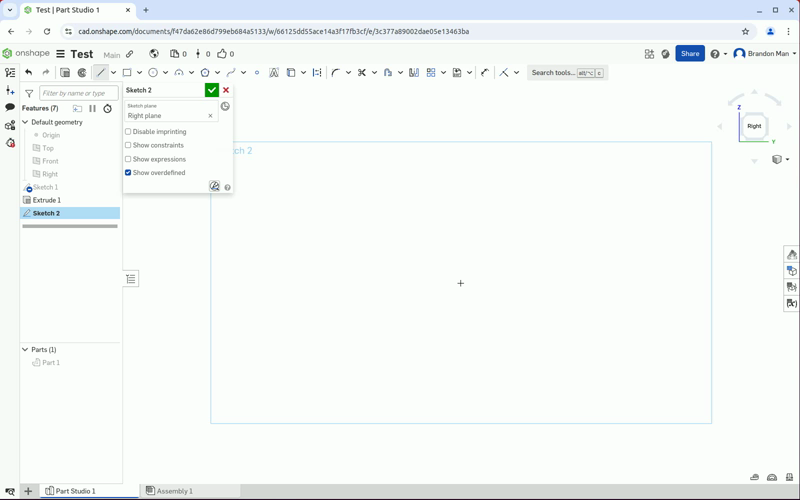
key_up(shift)
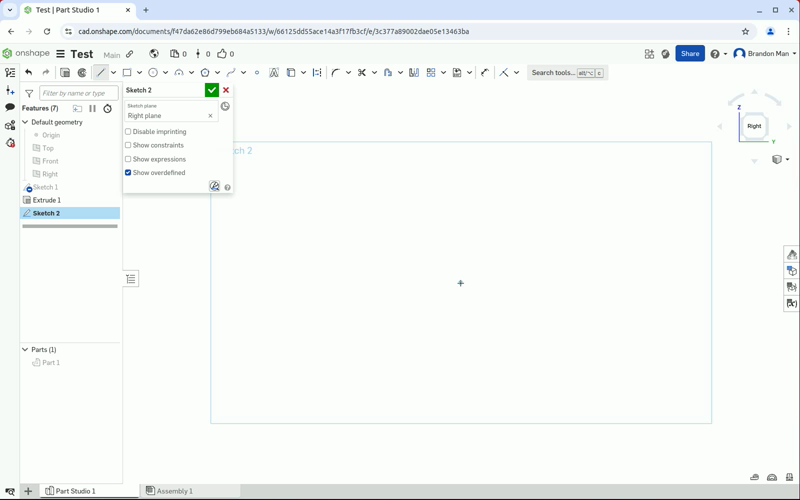
key_down(shift)
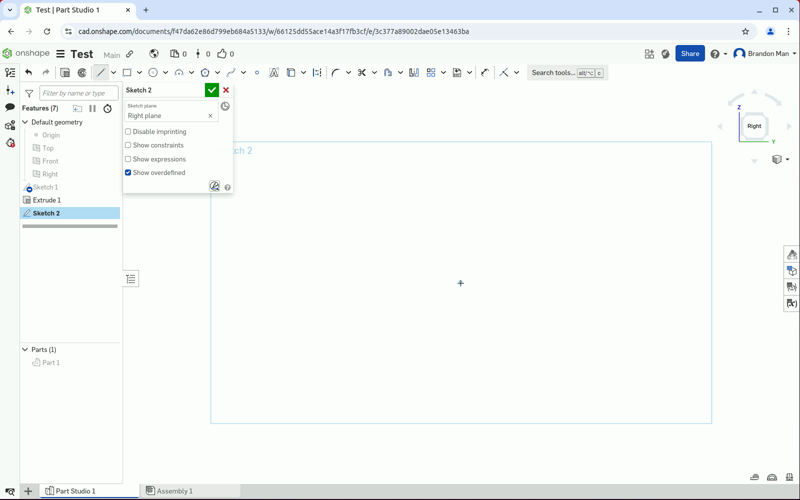
mouse_move(550, 282)
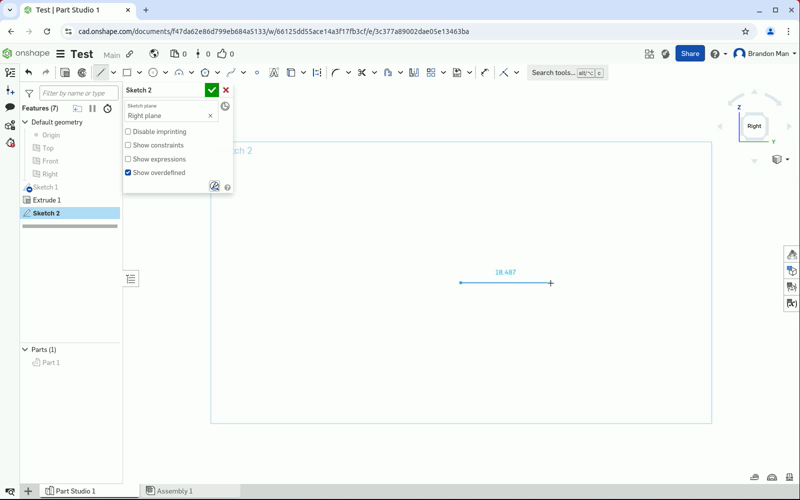
click(550, 282)
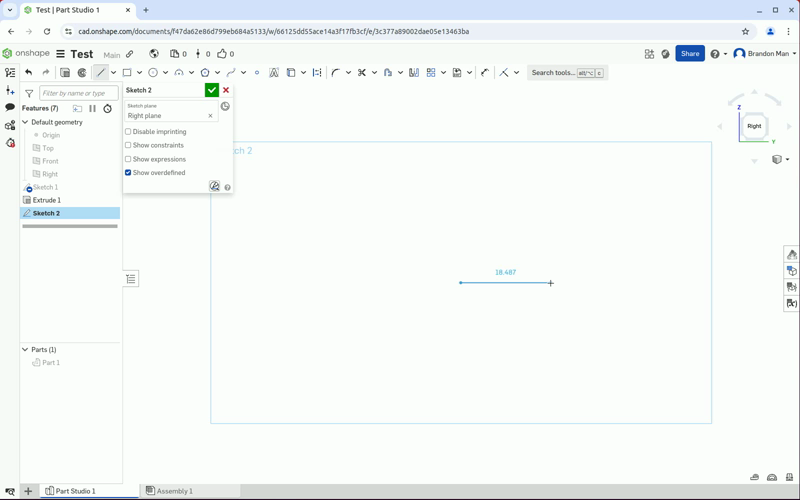
key_up(shift)
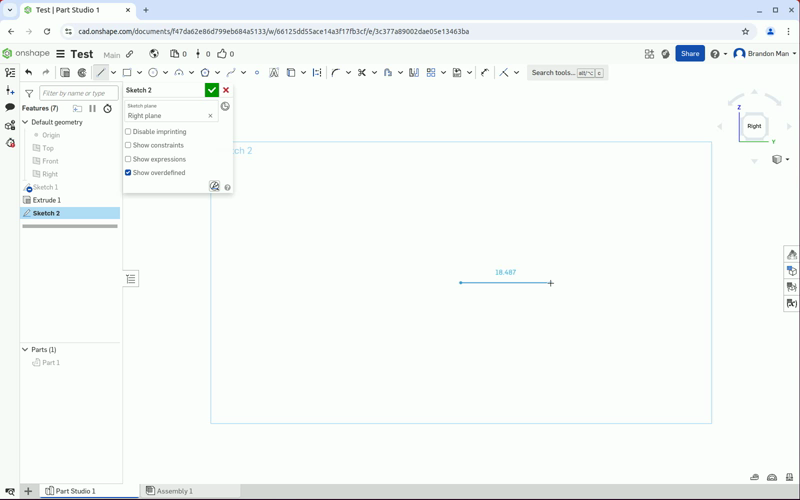
key_down(shift)
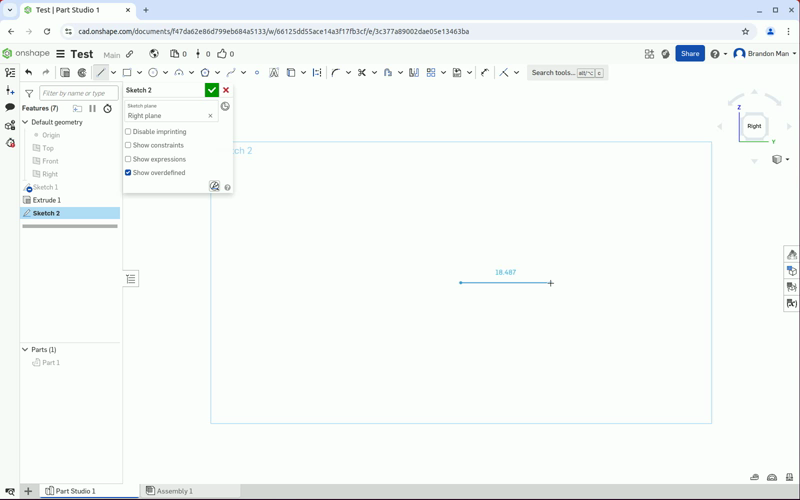
mouse_move(550, 170)
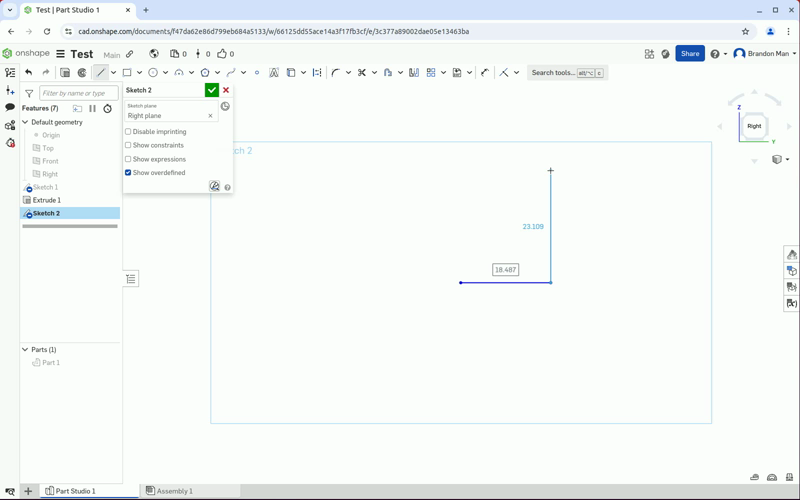
click(550, 170)
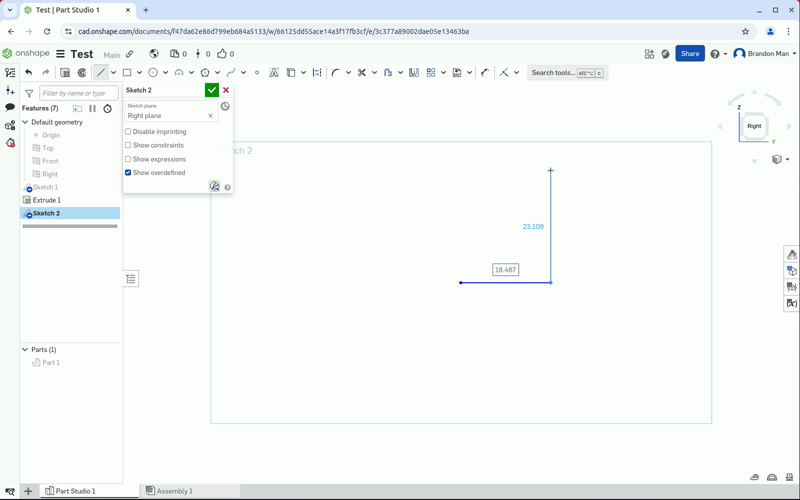
key_up(shift)
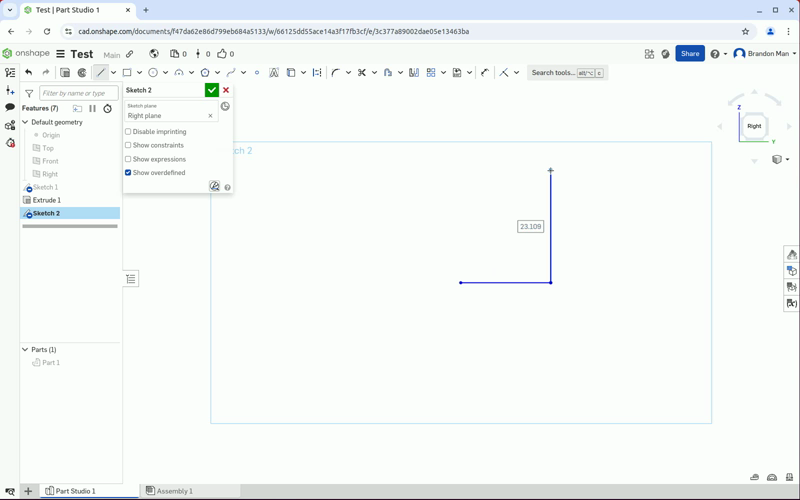
key_down(shift)
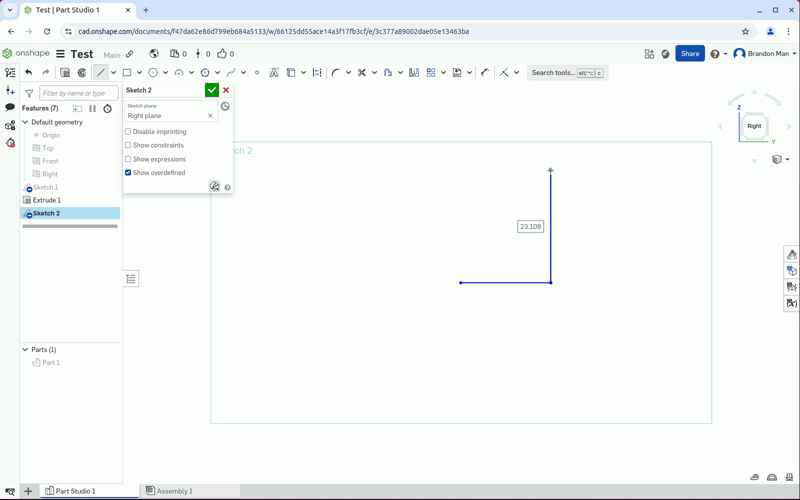
mouse_move(460, 170)
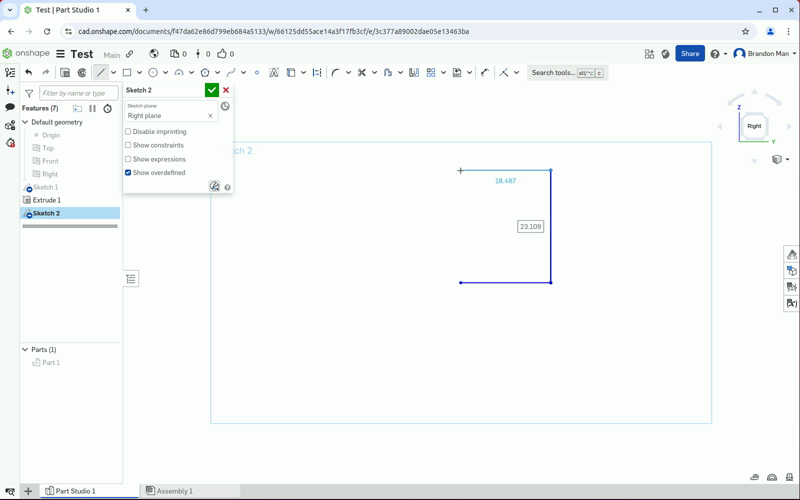
click(460, 170)
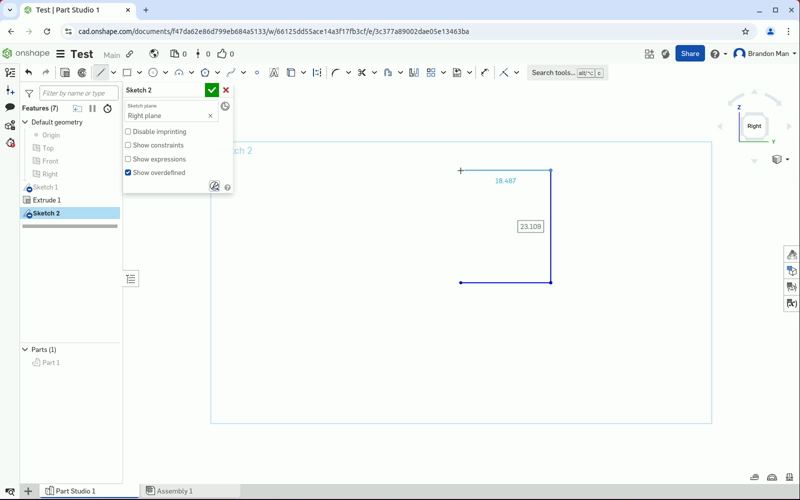
key_up(shift)
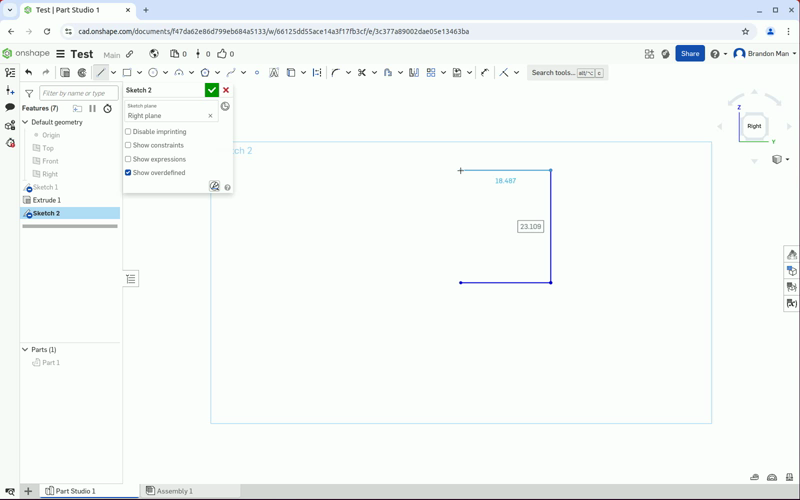
key_down(shift)
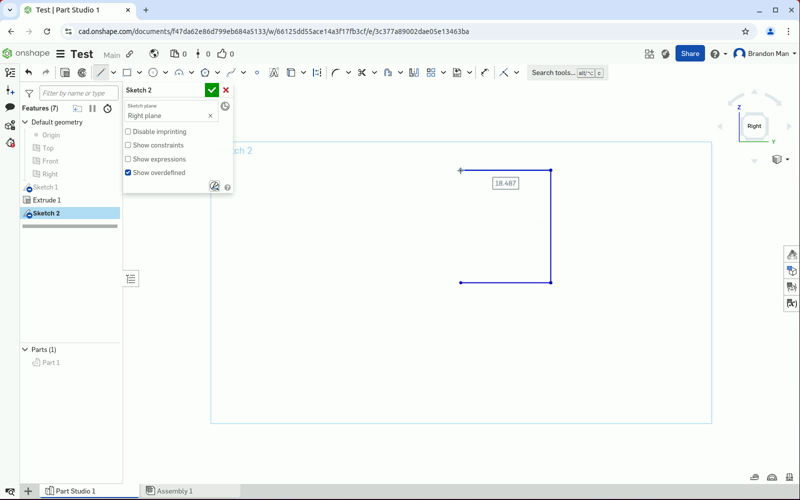
mouse_move(460, 282)
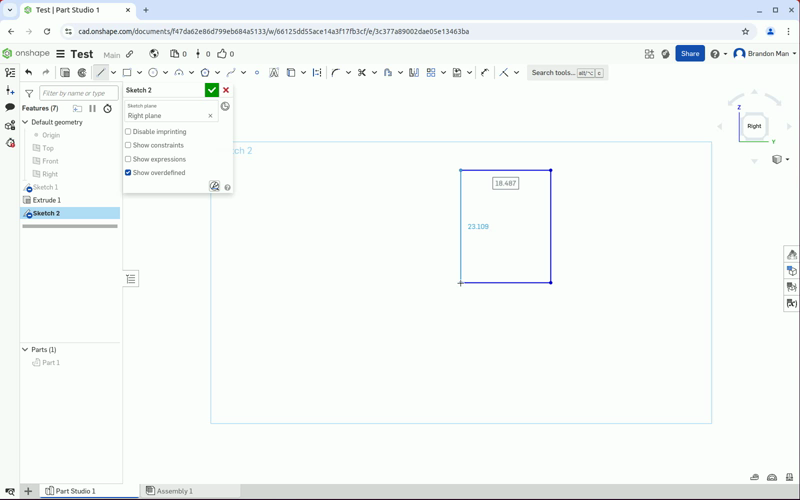
key_up(shift)
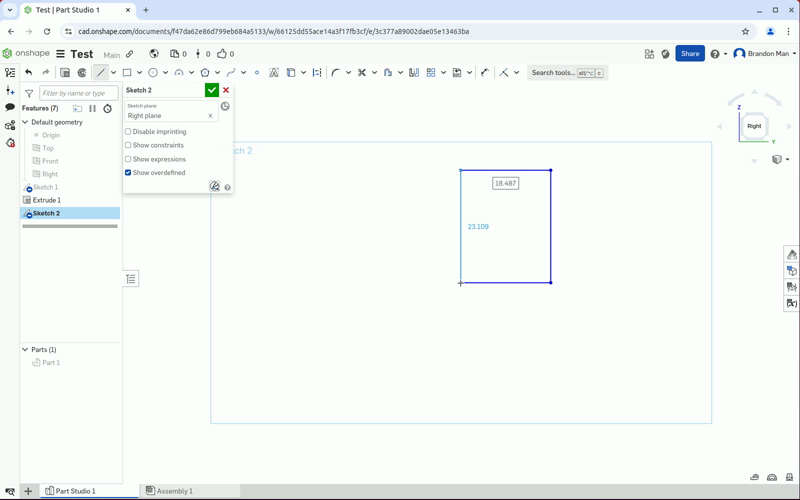
click(460, 282)
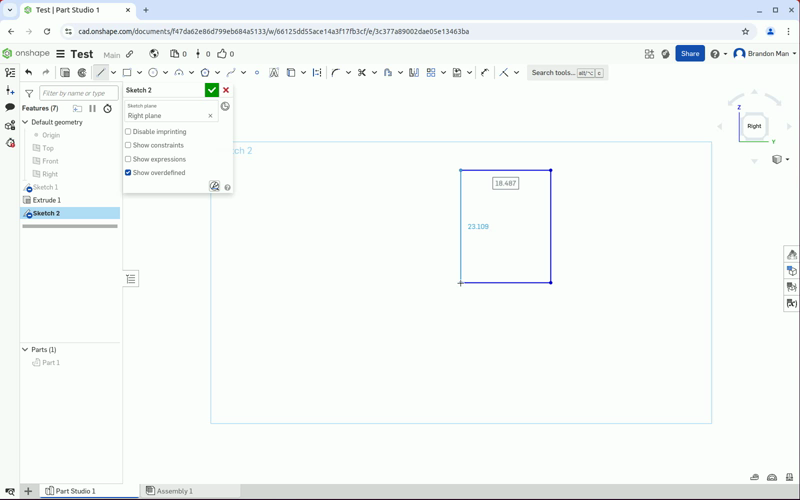
key(esc)
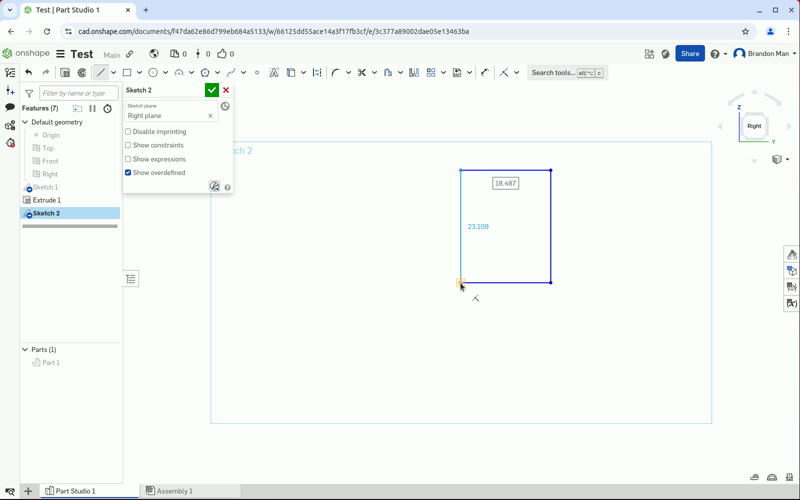
mouse_move(527, 225)
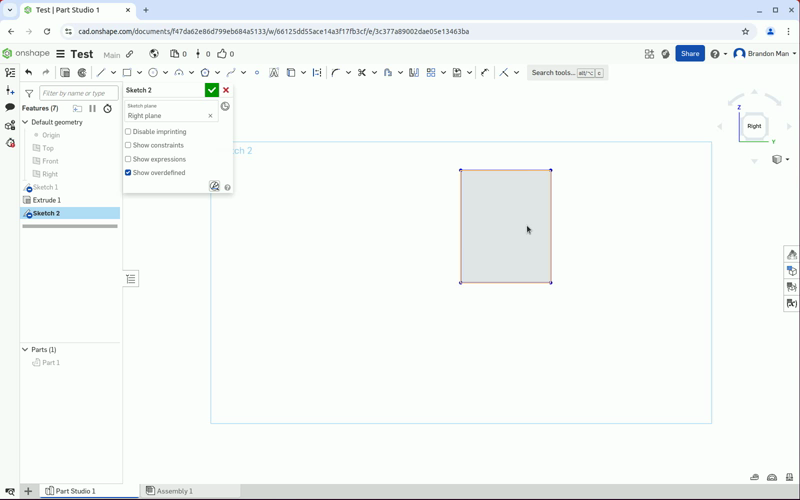
click(527, 225)
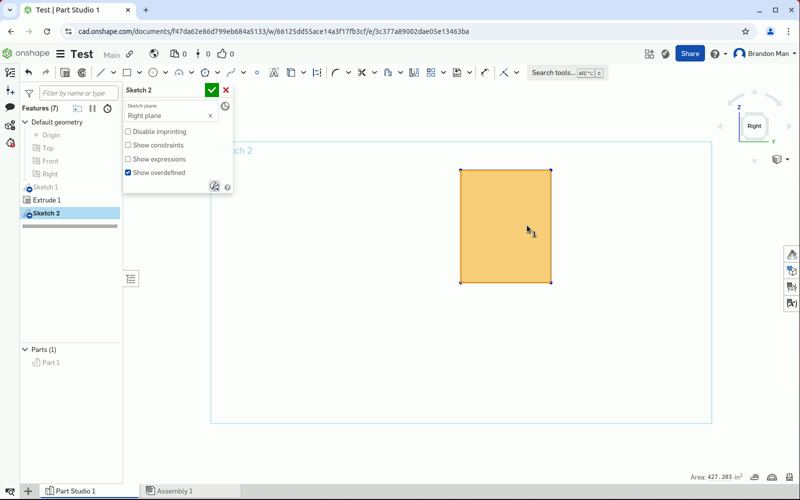
mouse_move(73, 352)
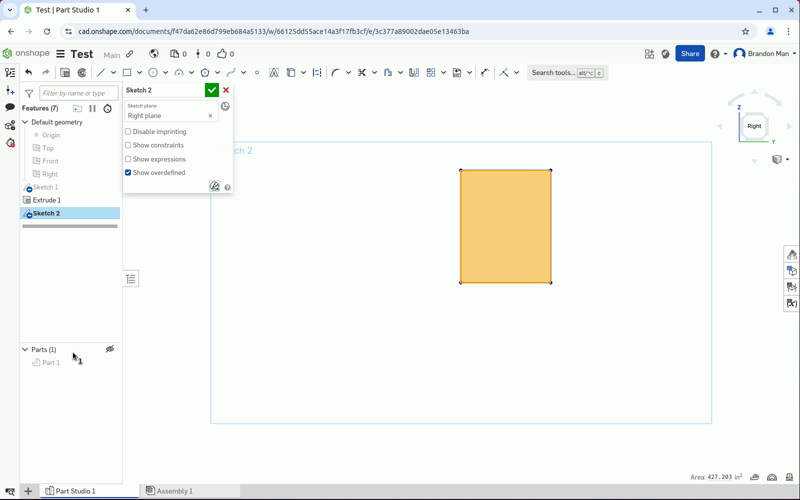
key(shift+y)
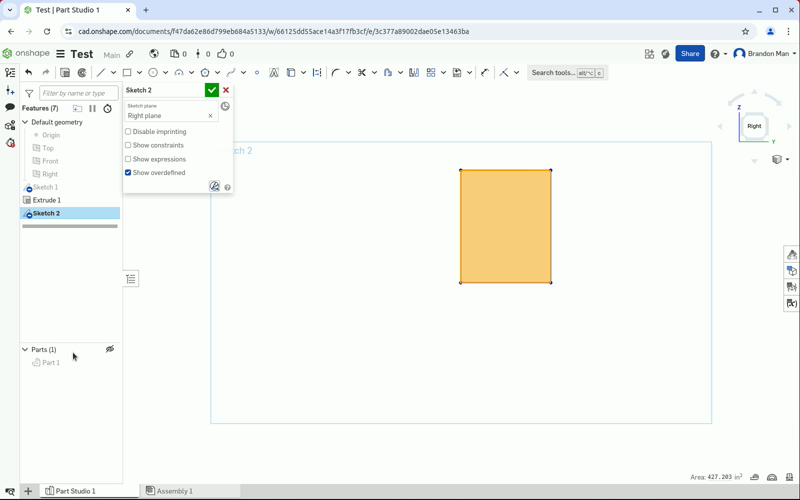
key(shift+e)
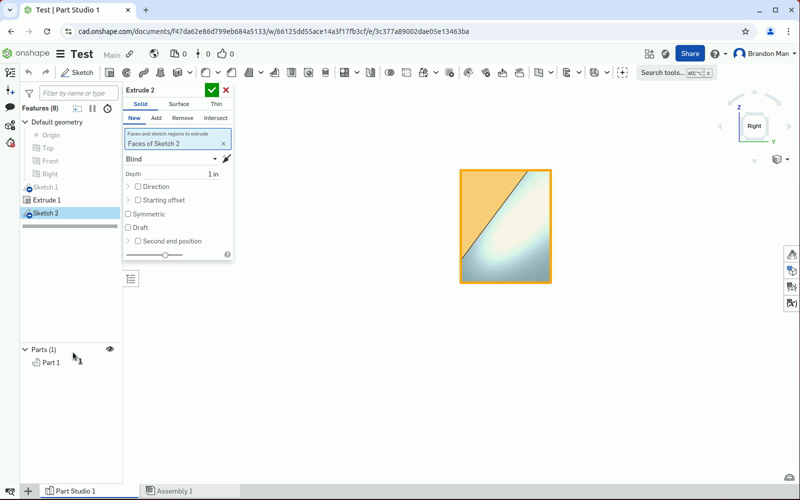
mouse_move(143, 106)
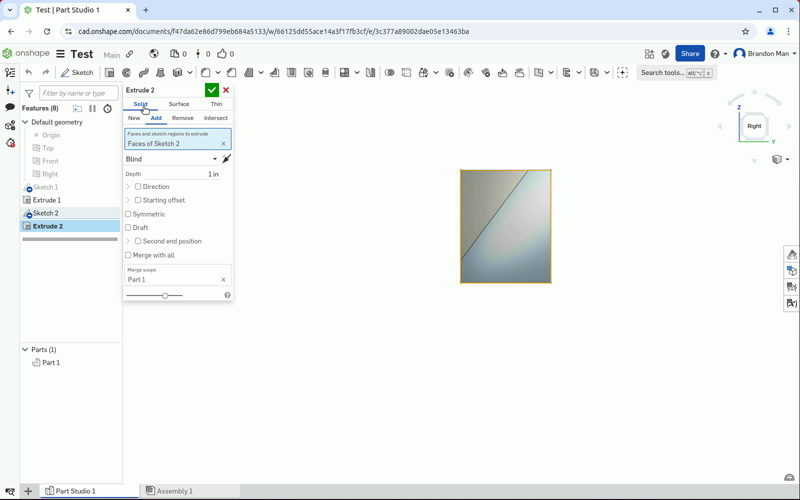
click(143, 106)
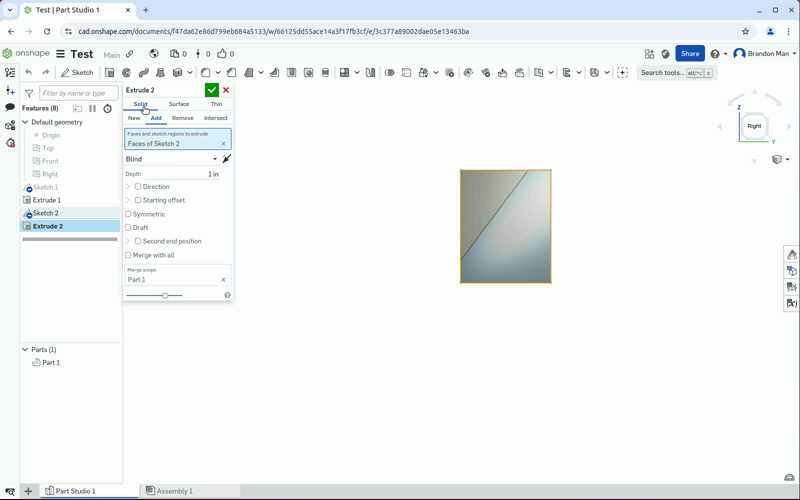
mouse_move(137, 120)
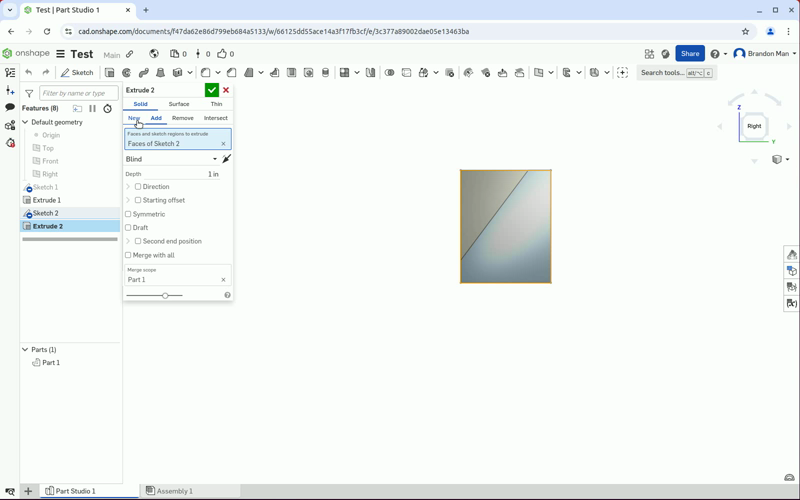
click(137, 120)
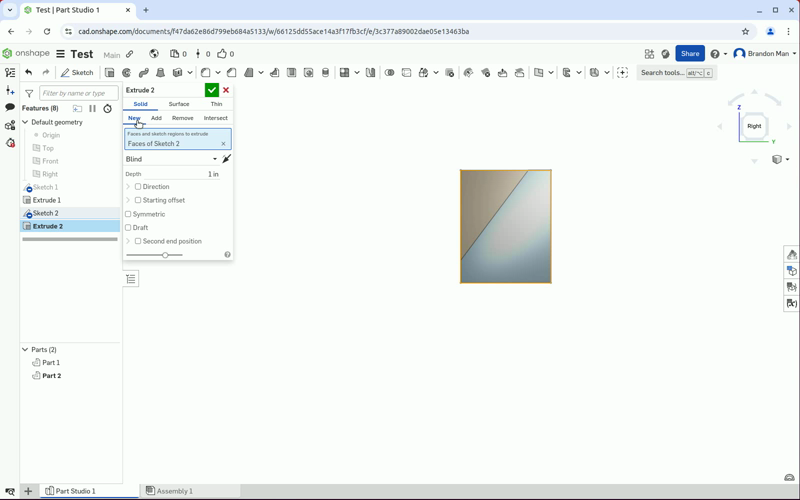
key(tab, 4)
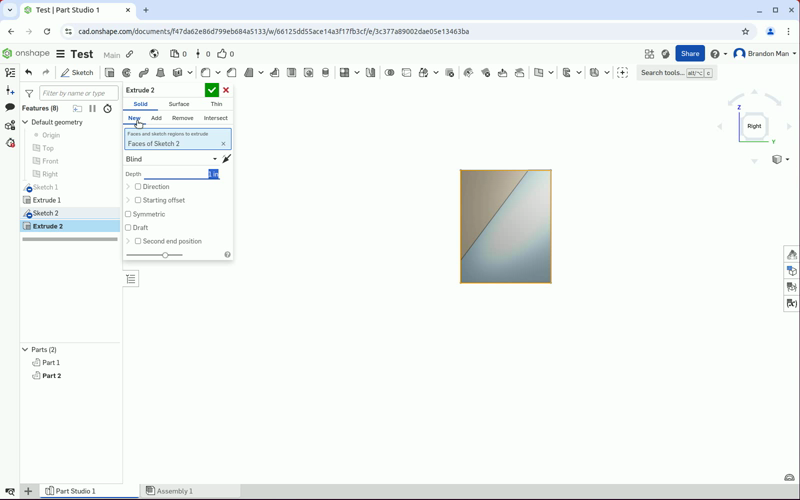
text(-9.147)
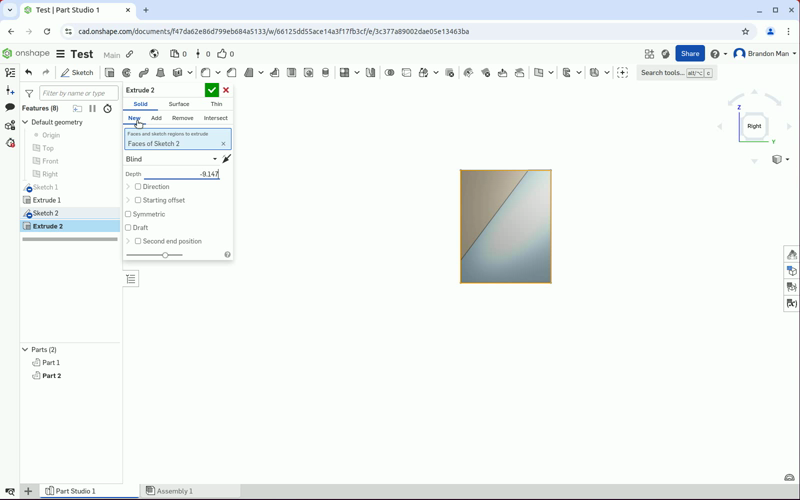
key(enter)
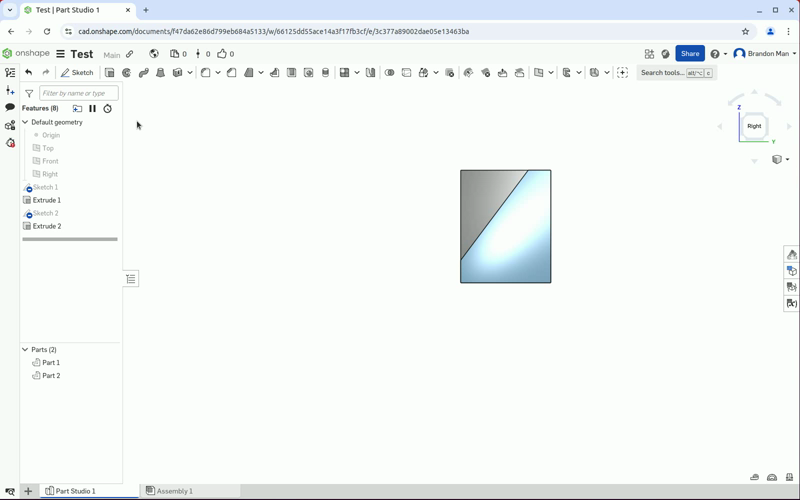
key(shift+h)
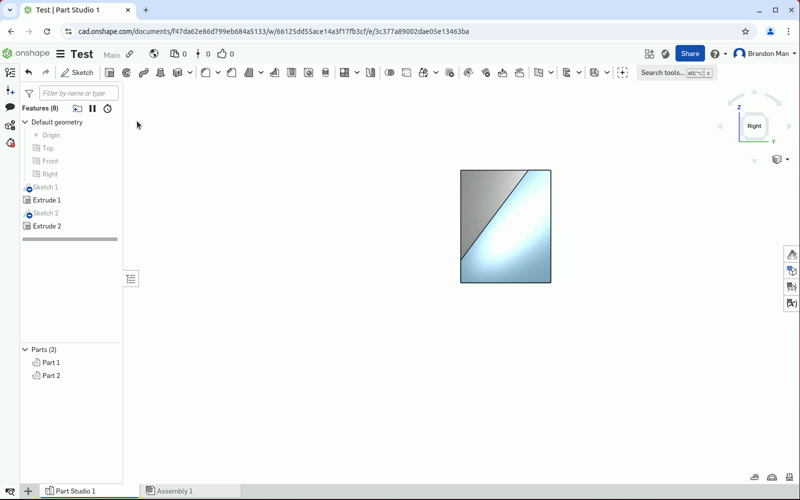
key(shift+h)
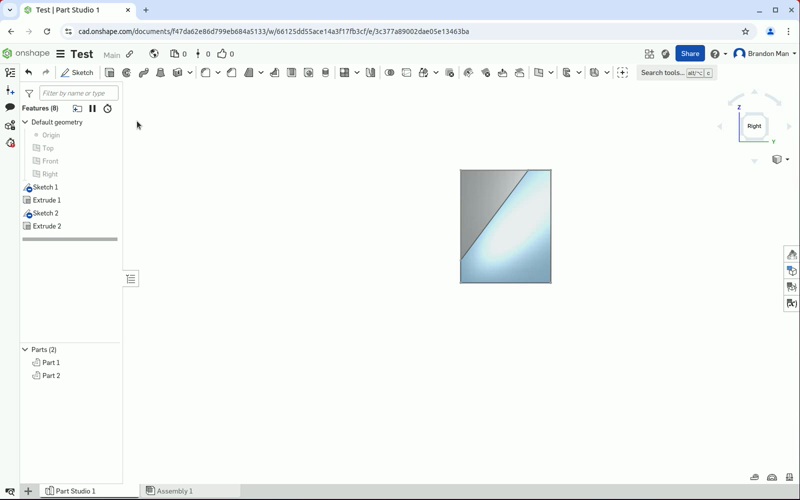
key(shift+7)
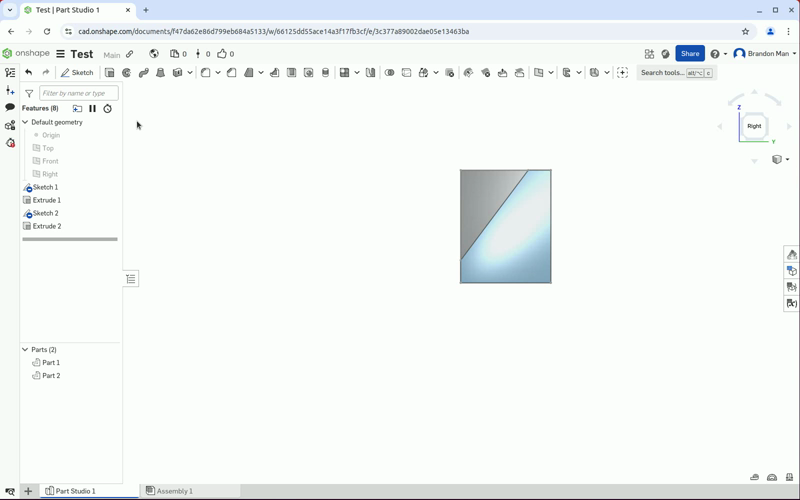
key(right, 2)
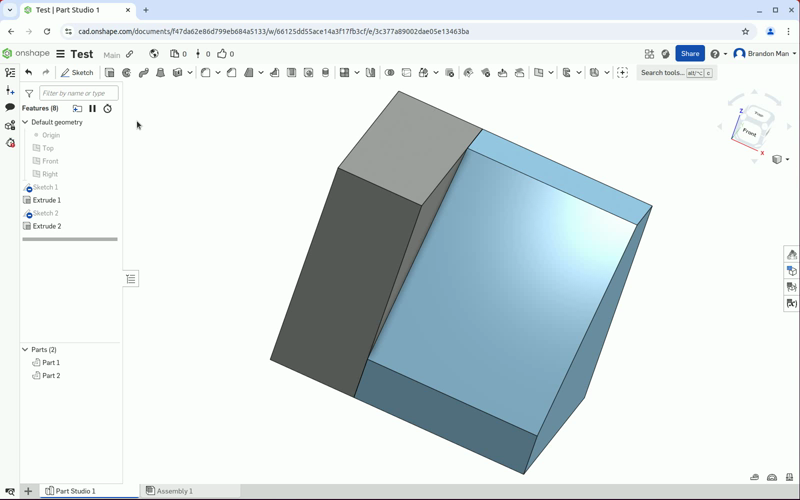
key(down, 2)
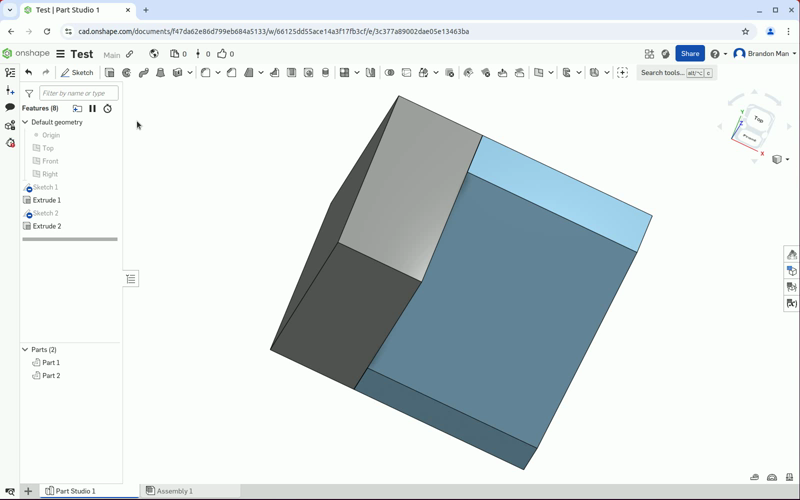
key(up, 2)
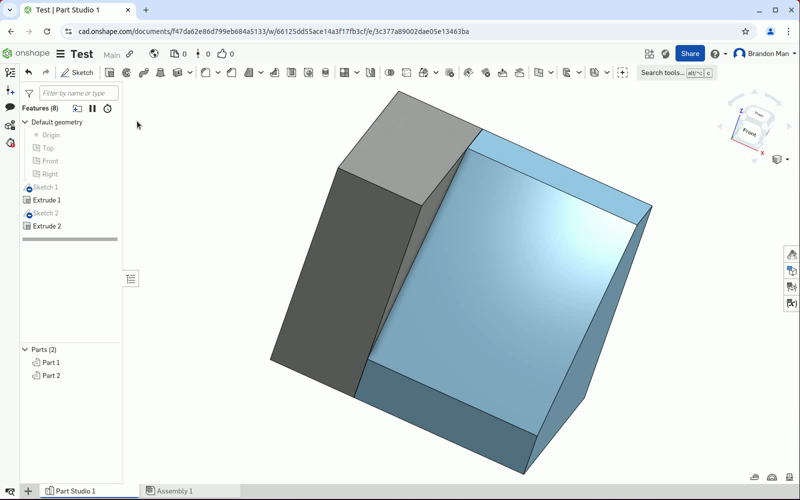
key(left, 2)
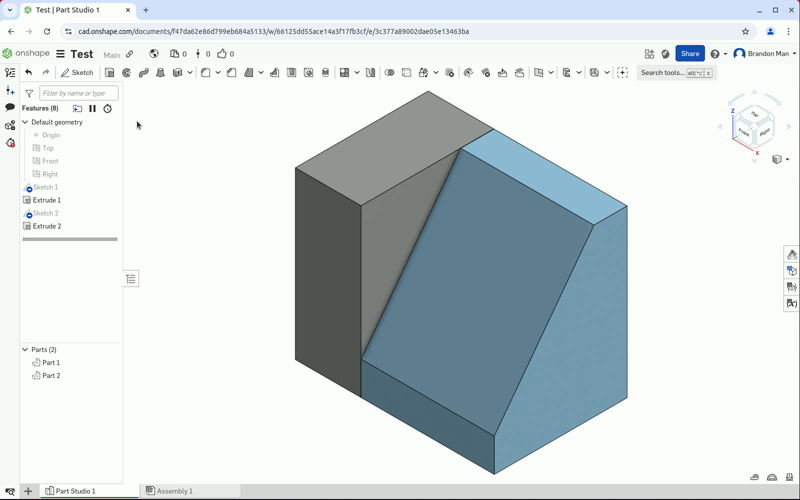
mouse_move(73, 189)
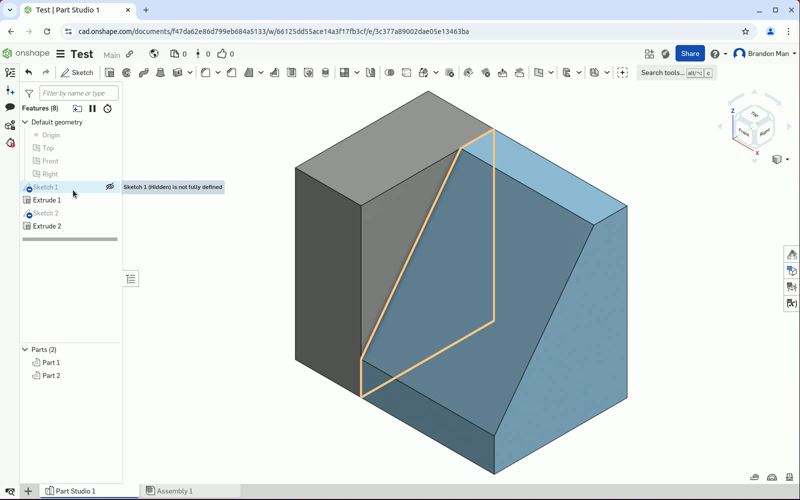
click(73, 189)